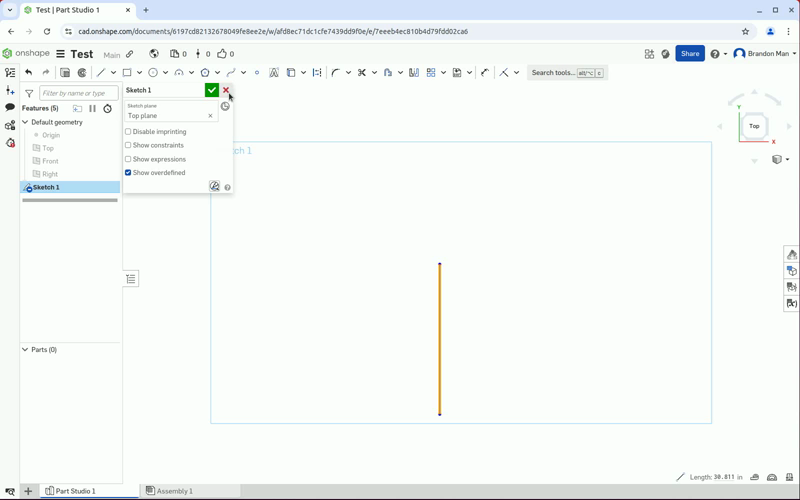
key(shift+h)
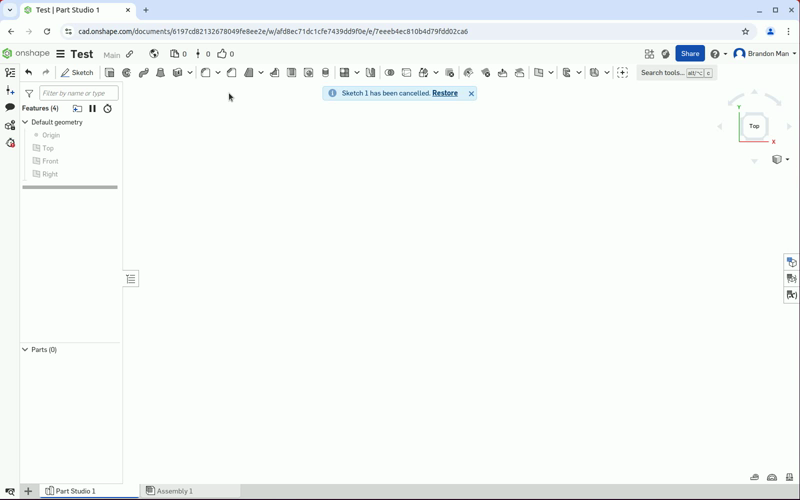
mouse_move(73, 352)
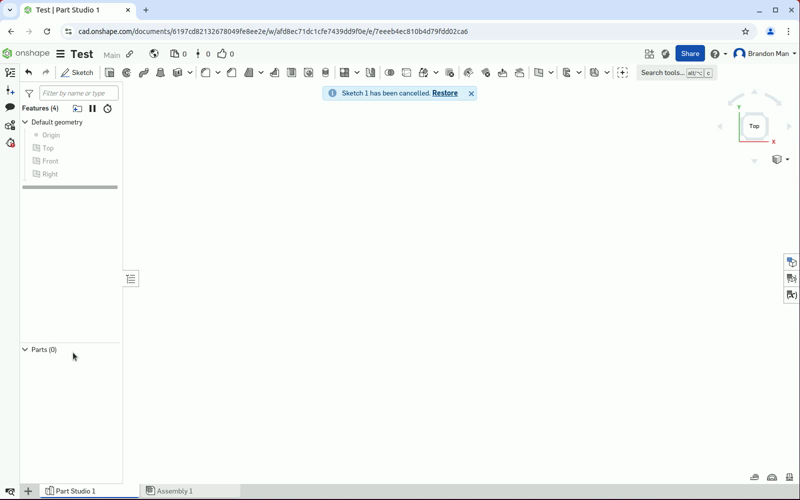
key(y)
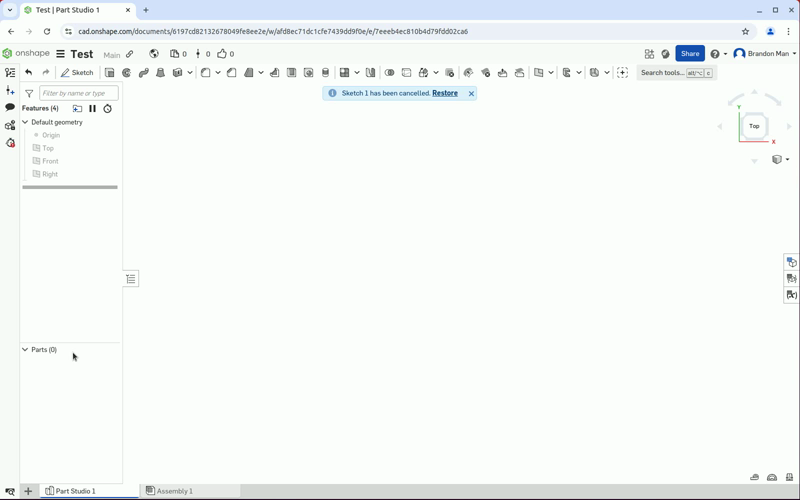
key(shift+p)
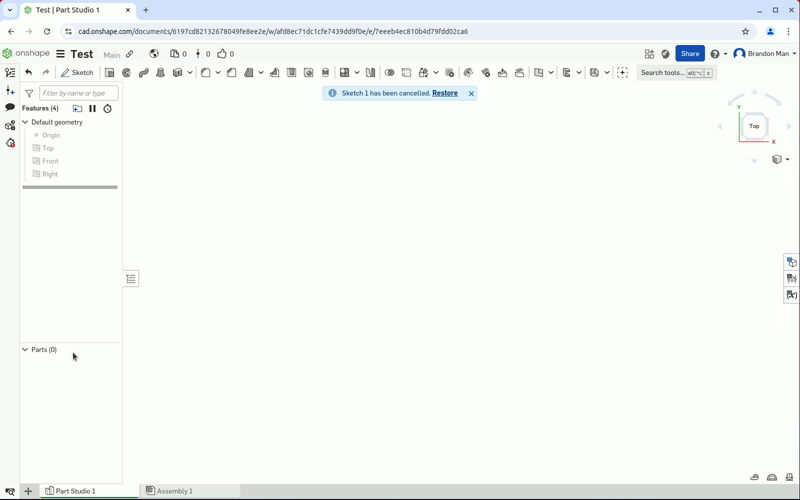
key(space)
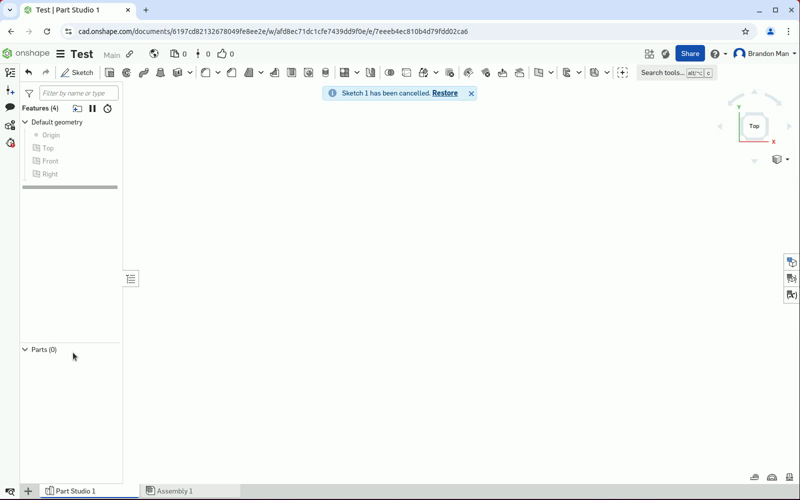
key_down(shift)
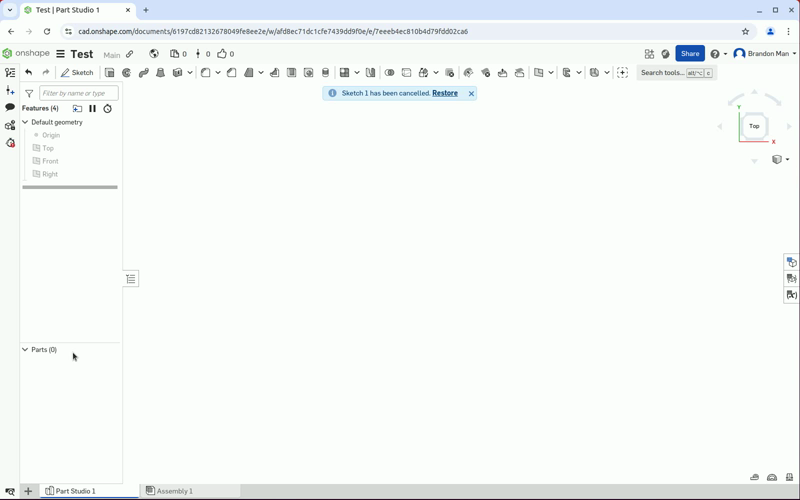
key(up)
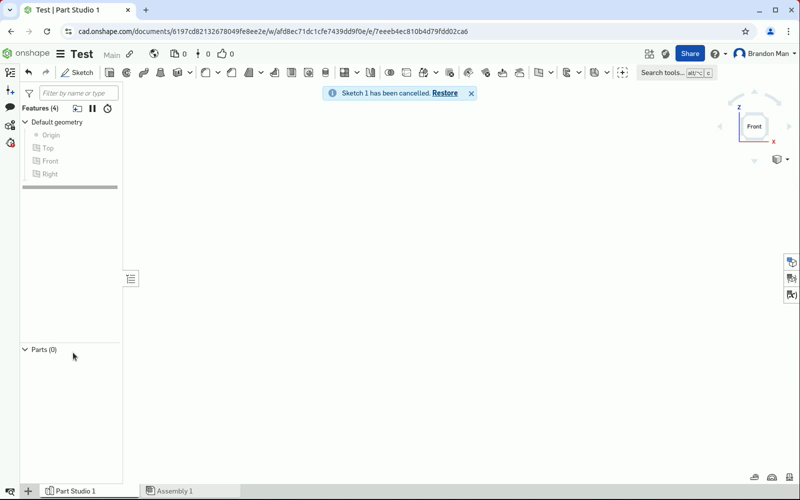
key_up(shift)
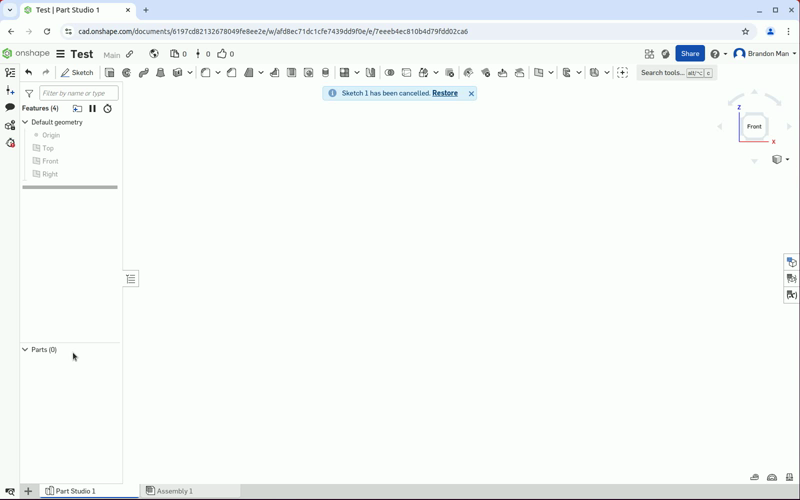
mouse_move(73, 352)
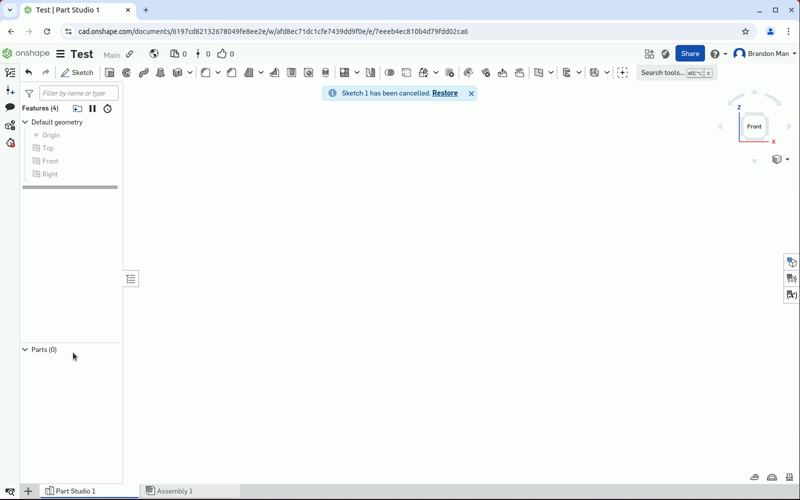
key(shift+y)
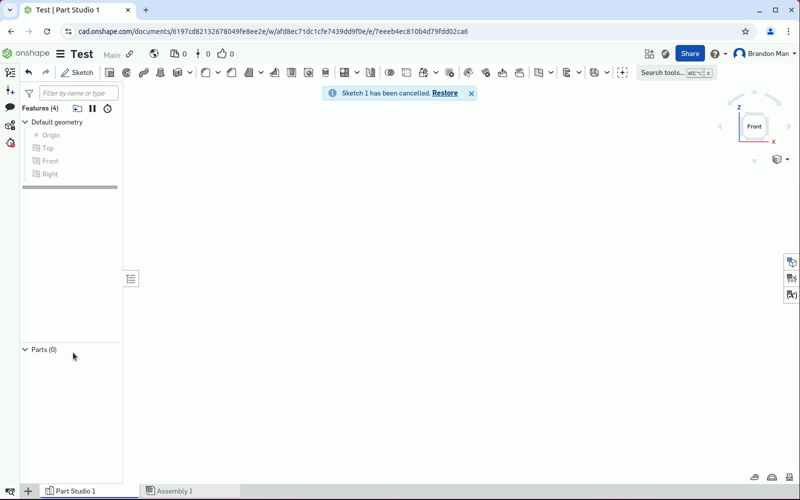
key(shift+s)
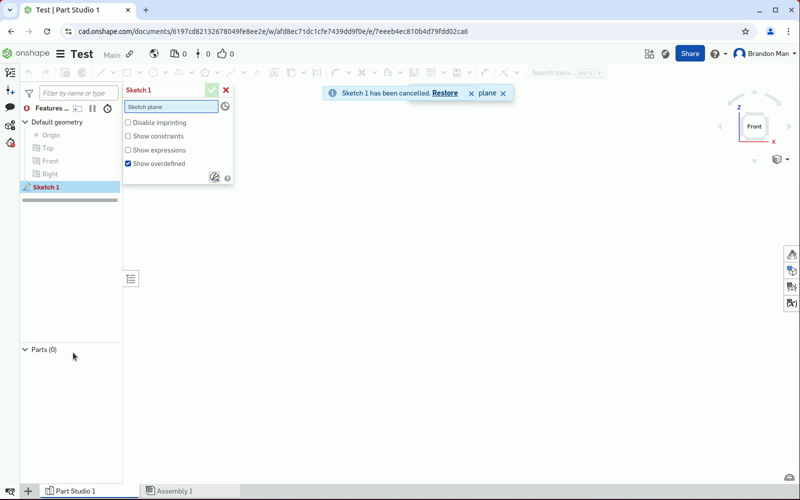
mouse_move(73, 163)
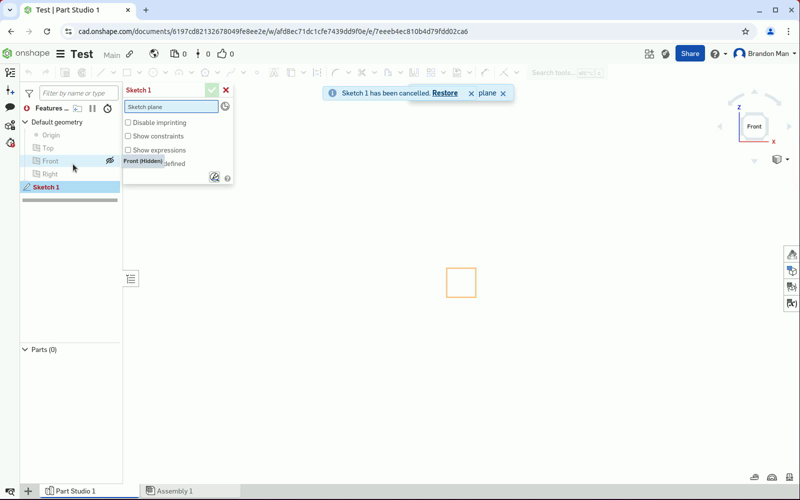
click(73, 163)
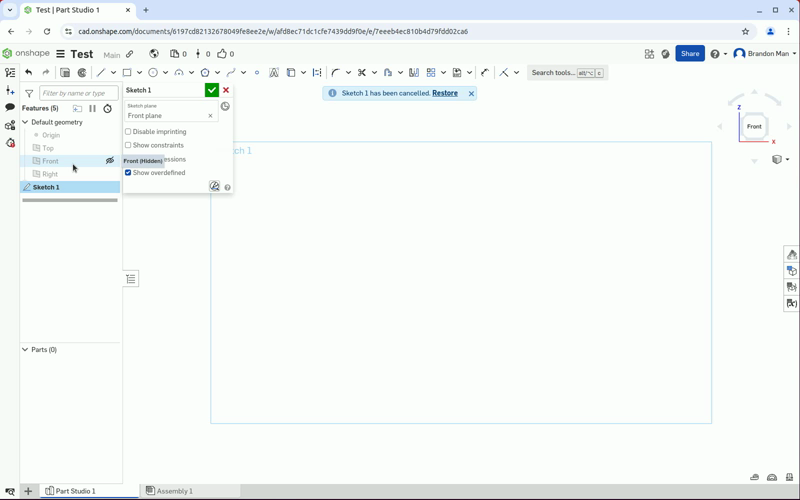
mouse_move(73, 352)
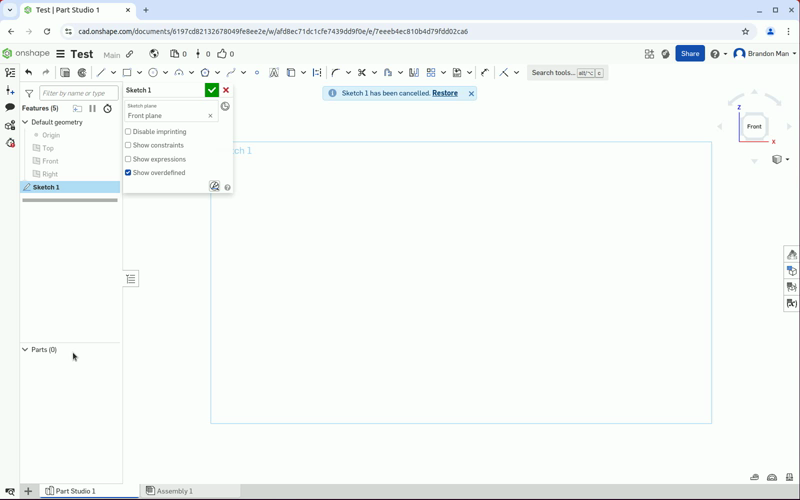
key(y)
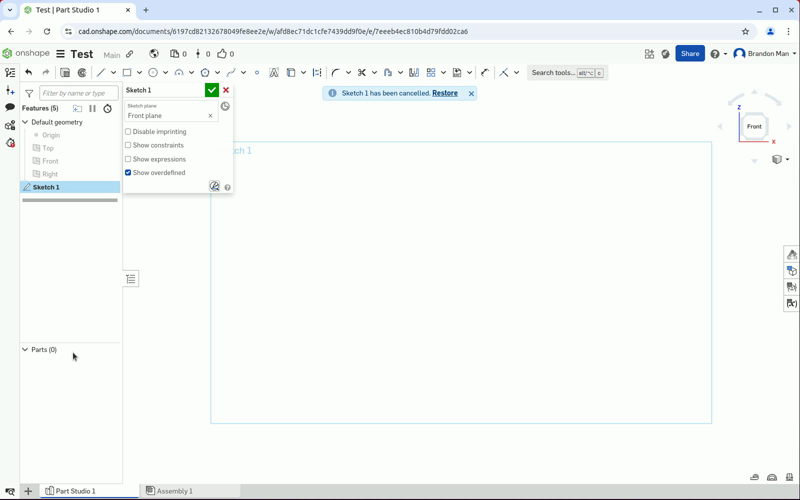
key(l)
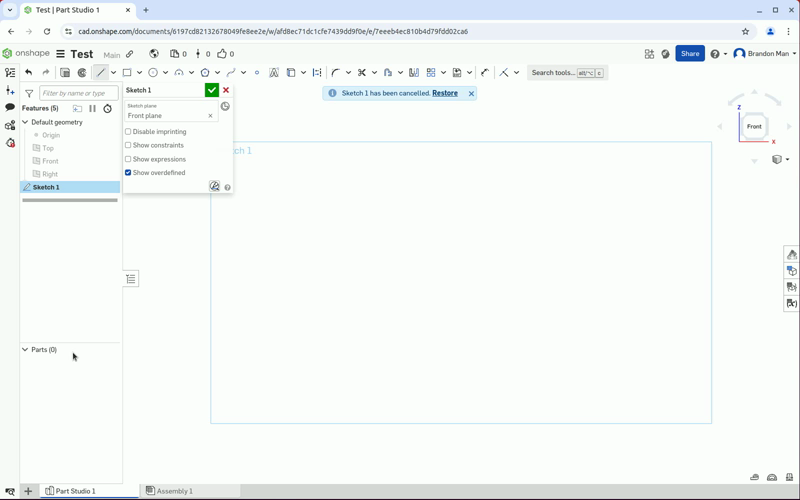
key_down(shift)
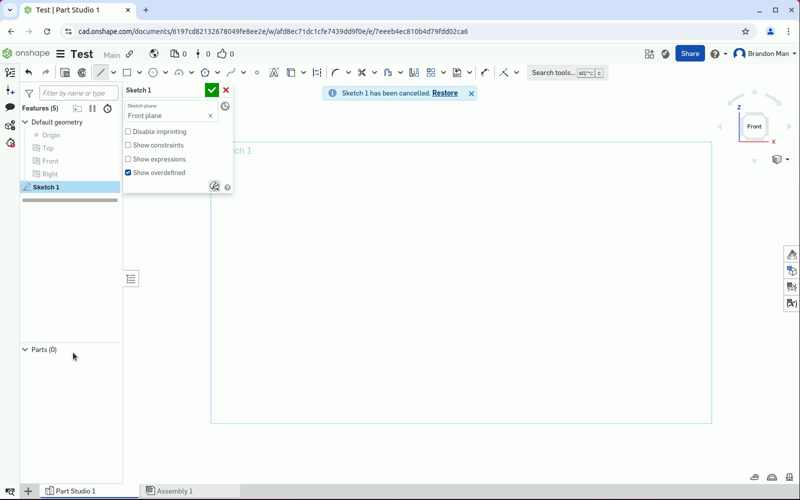
mouse_move(460, 282)
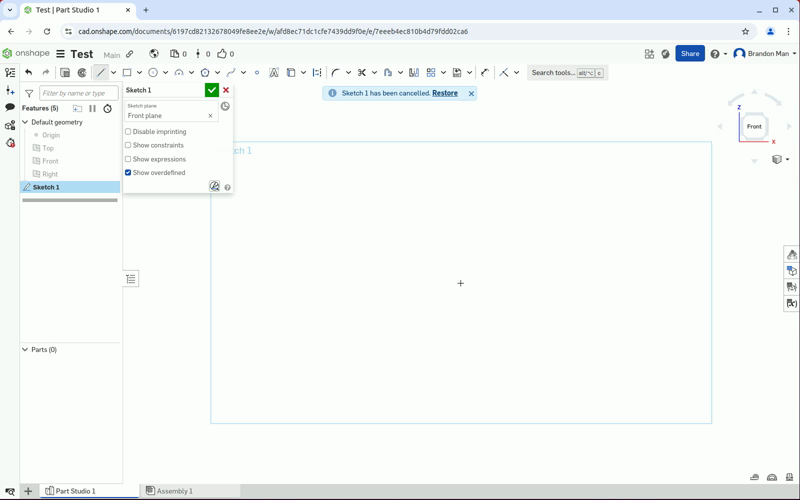
click(460, 282)
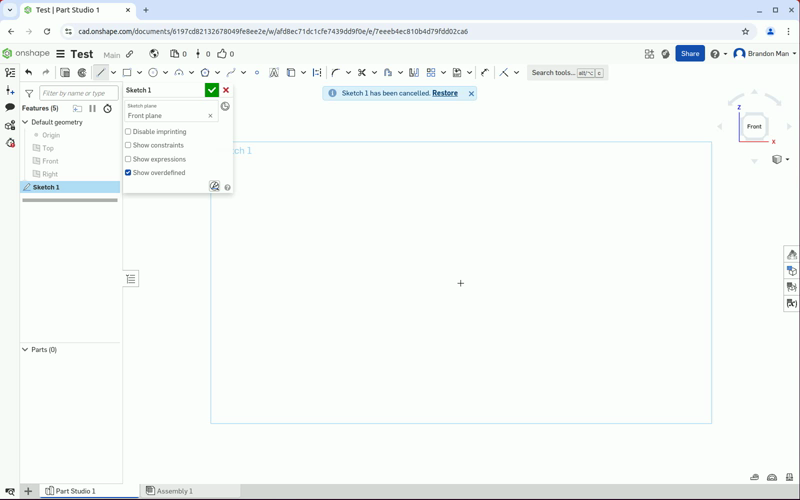
key_up(shift)
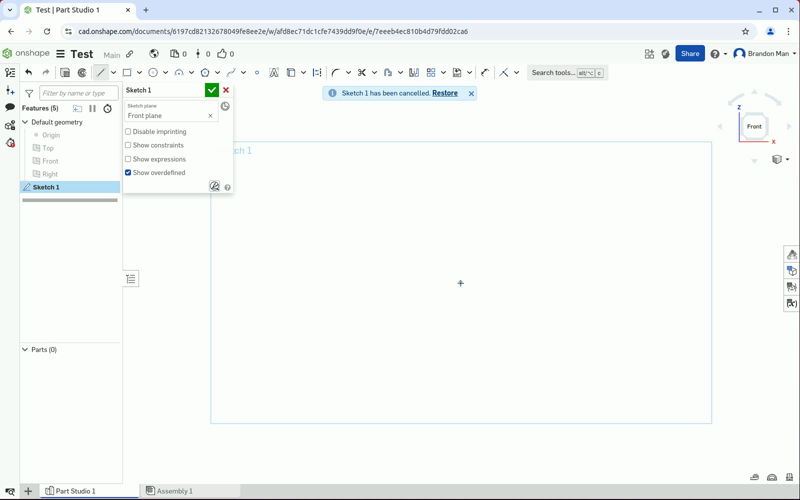
key_down(shift)
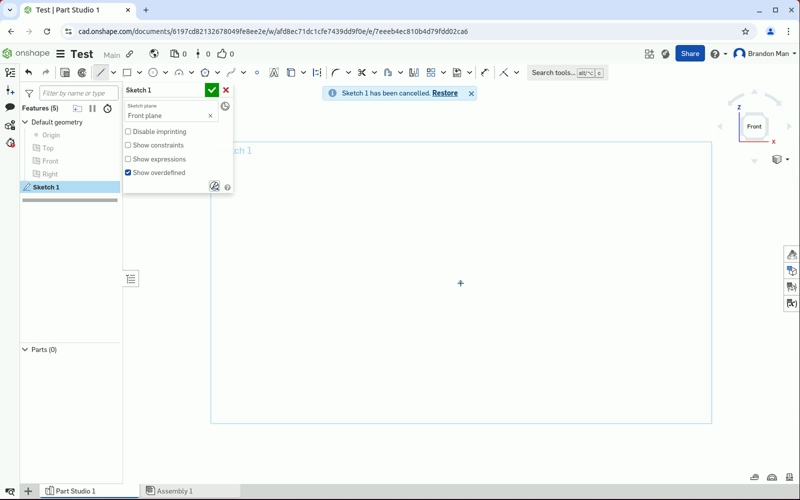
mouse_move(573, 282)
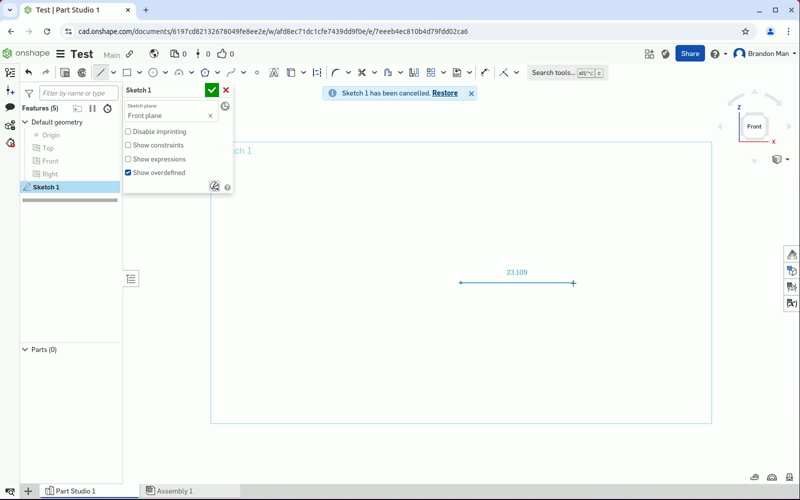
click(573, 282)
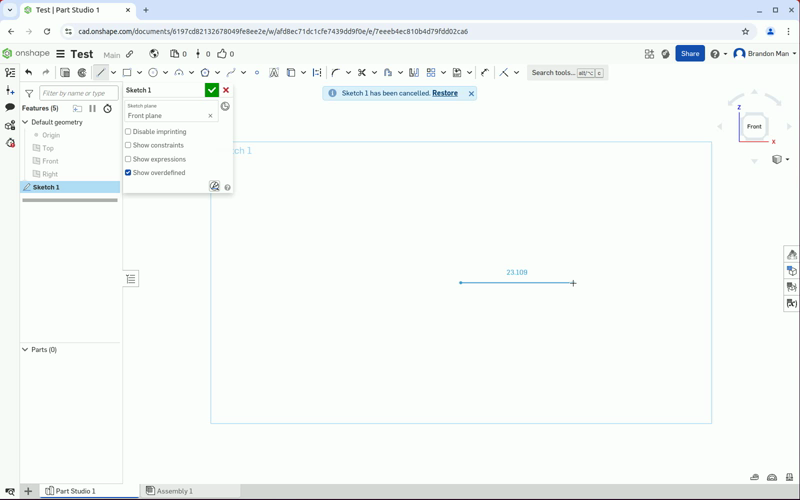
key_up(shift)
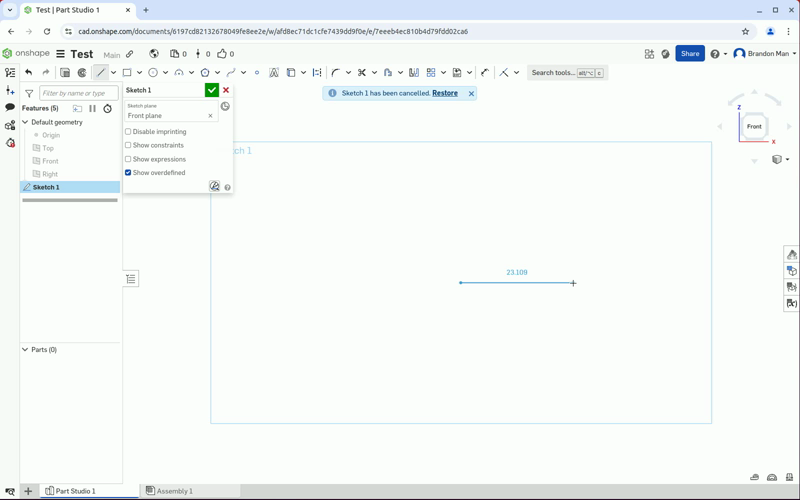
key_down(shift)
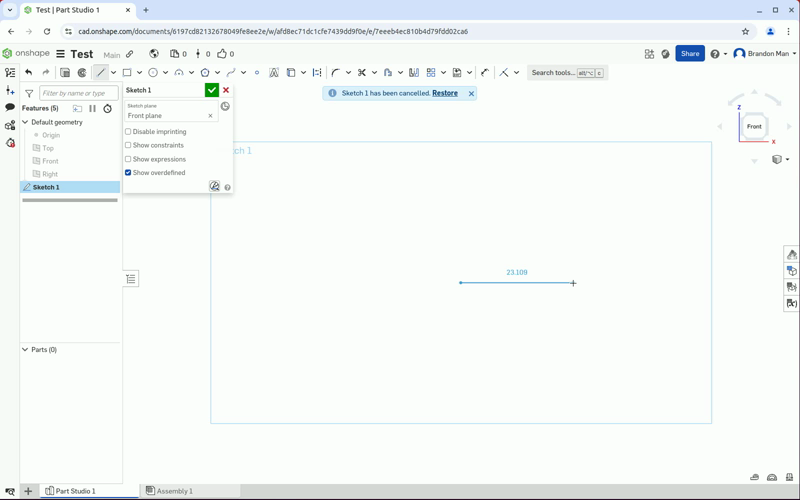
mouse_move(530, 240)
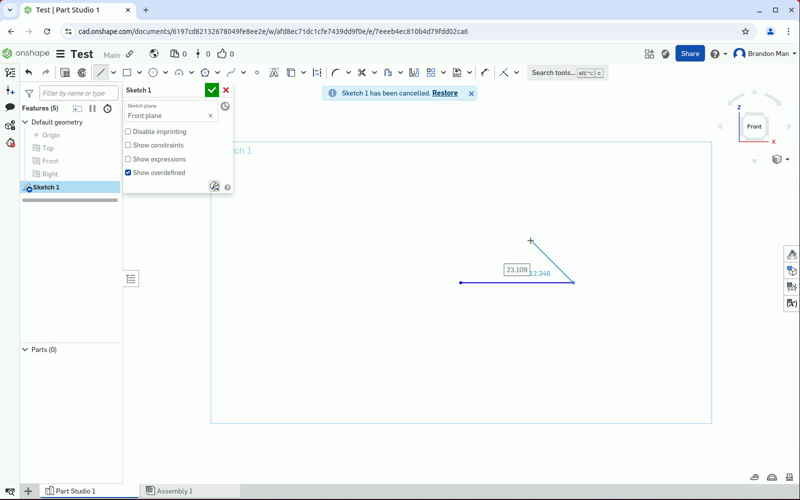
click(530, 240)
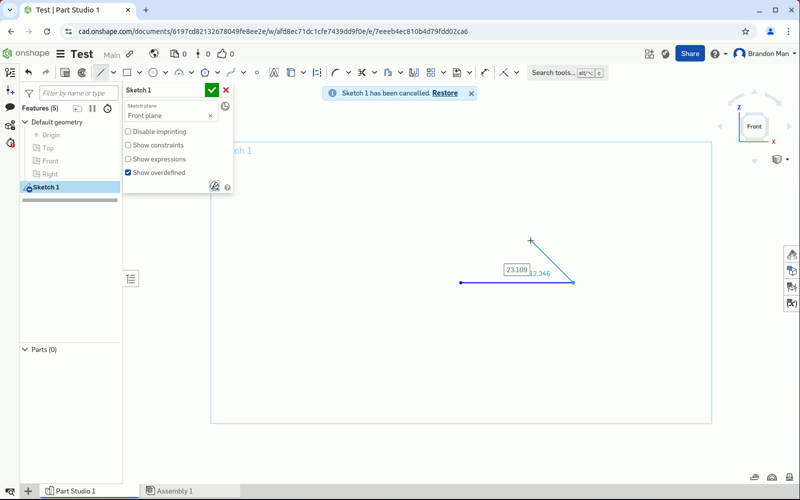
key_up(shift)
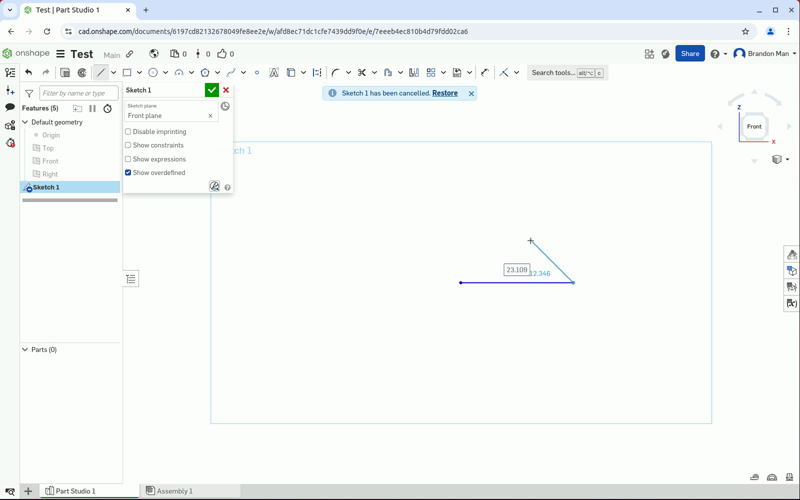
key_down(shift)
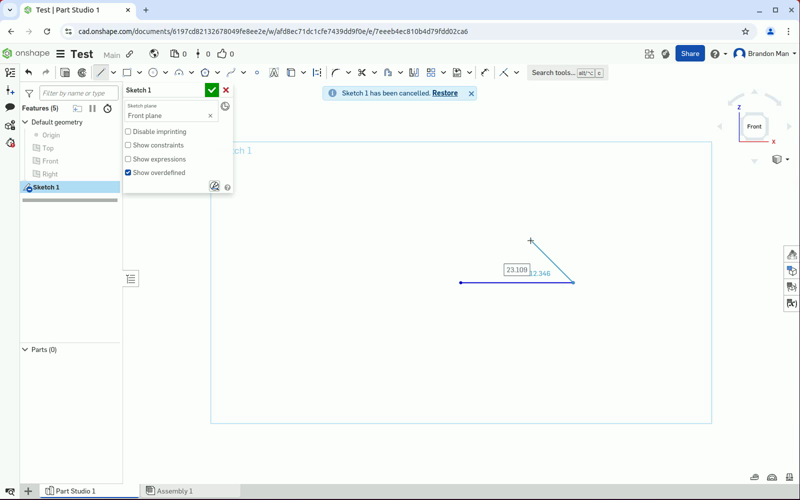
mouse_move(560, 240)
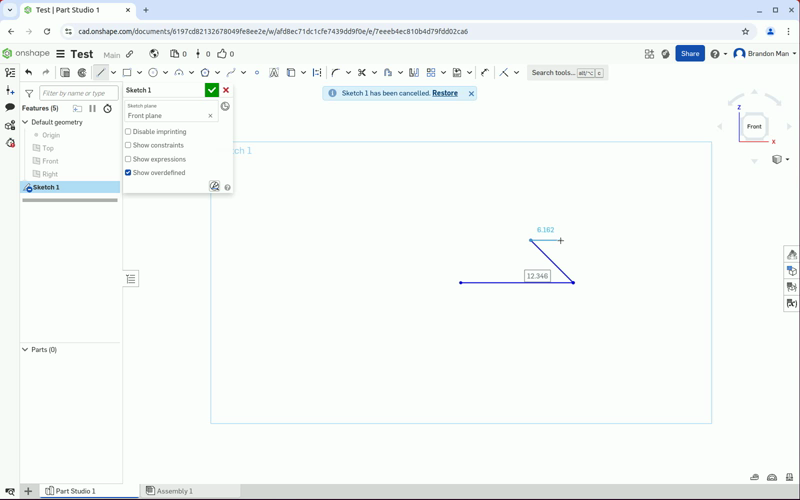
mouse_move(503, 213)
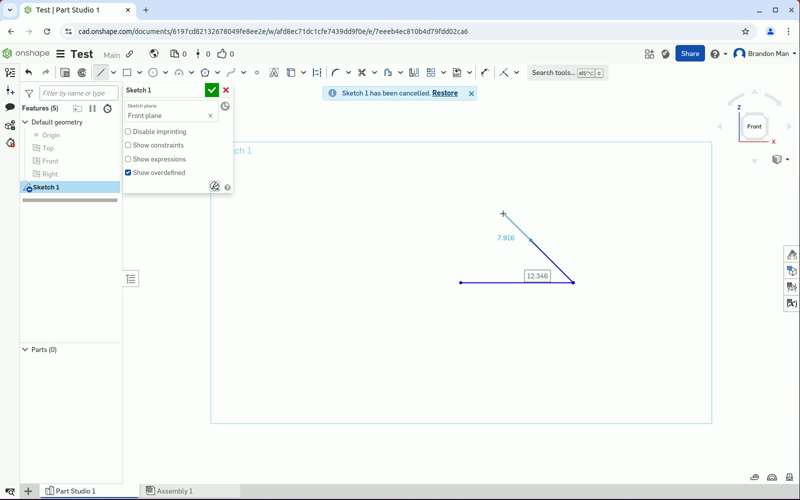
click(503, 213)
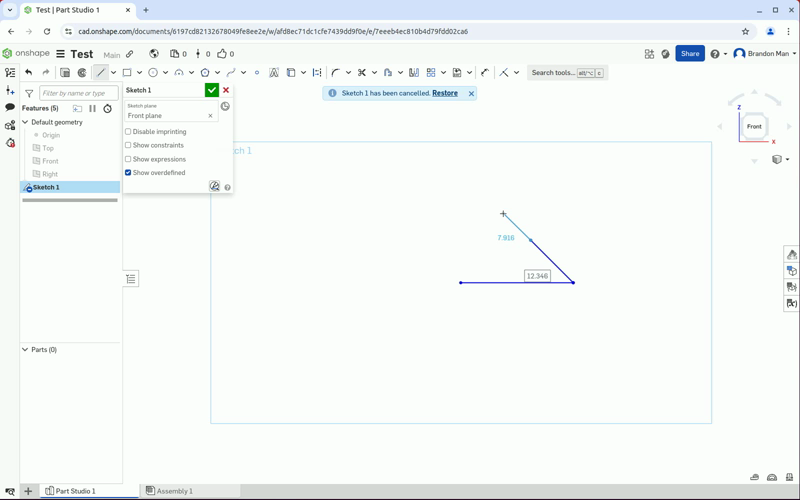
key_up(shift)
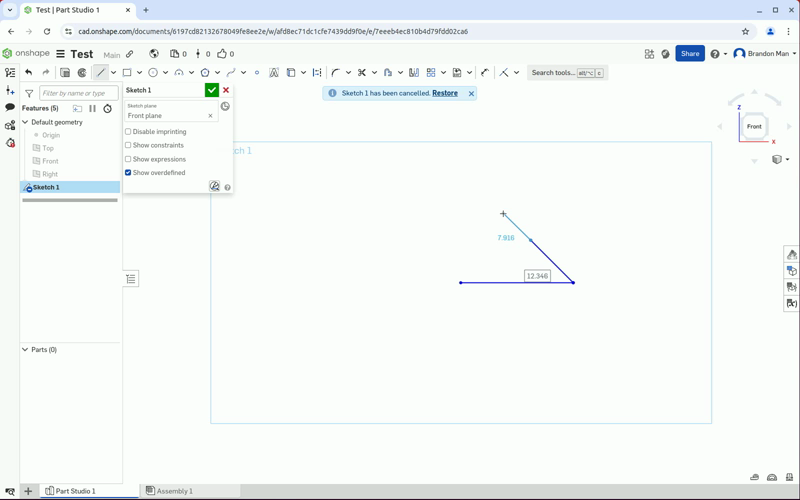
key_down(shift)
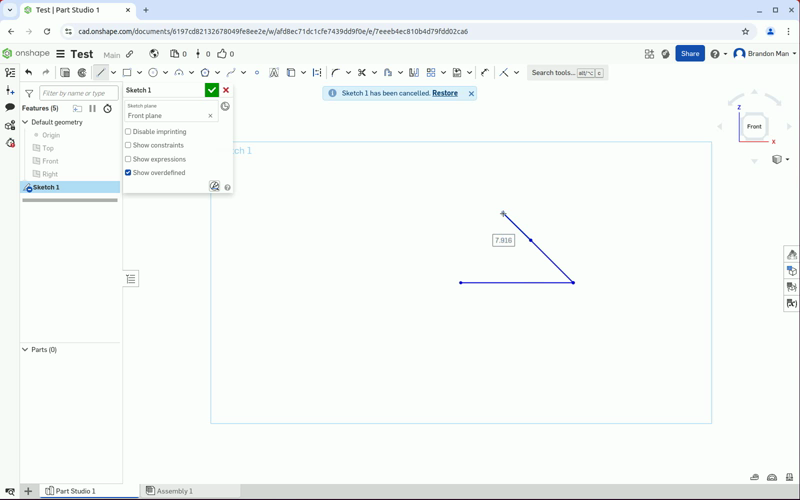
mouse_move(533, 213)
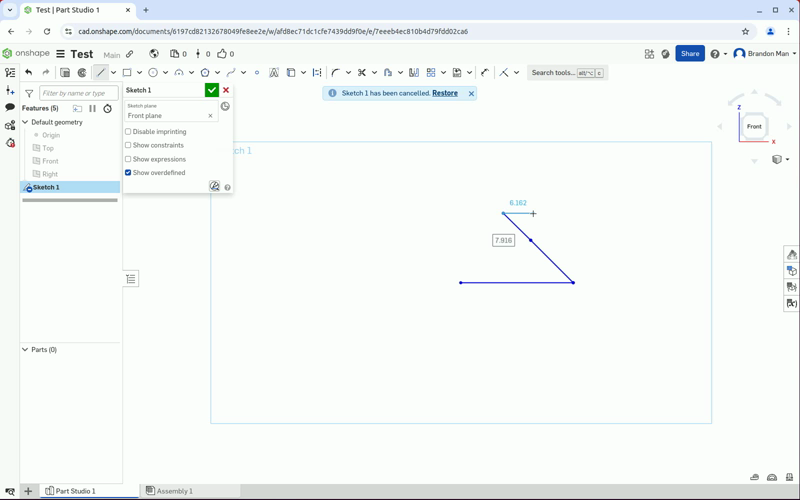
mouse_move(460, 213)
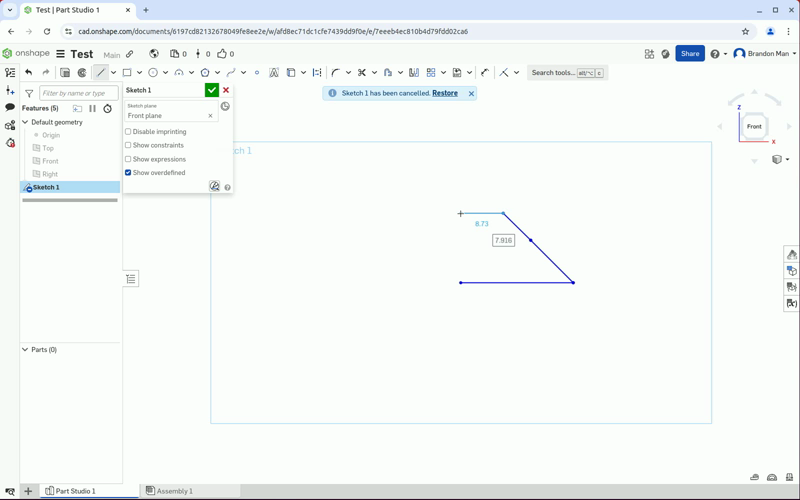
click(460, 213)
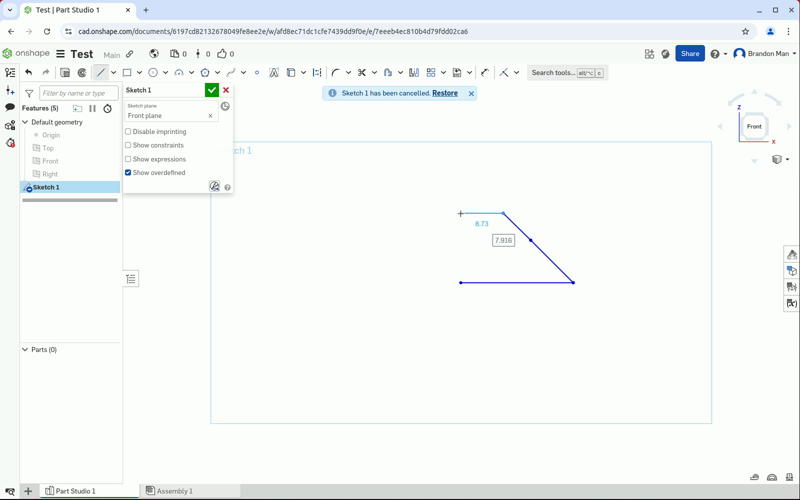
key_up(shift)
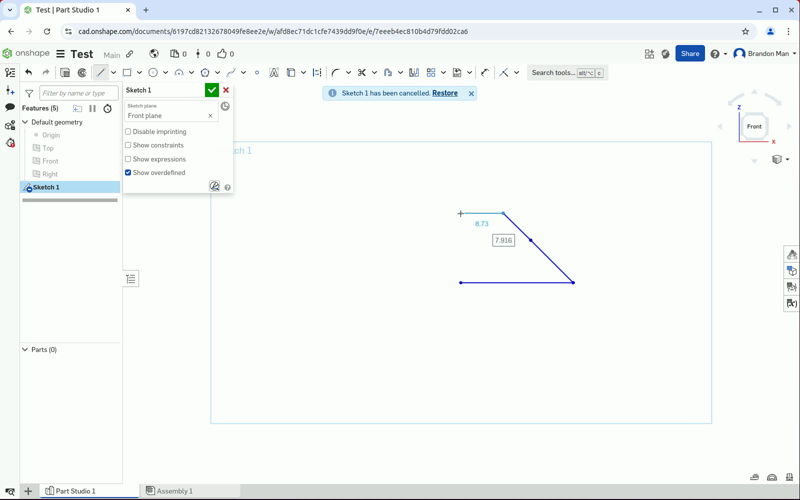
key_down(shift)
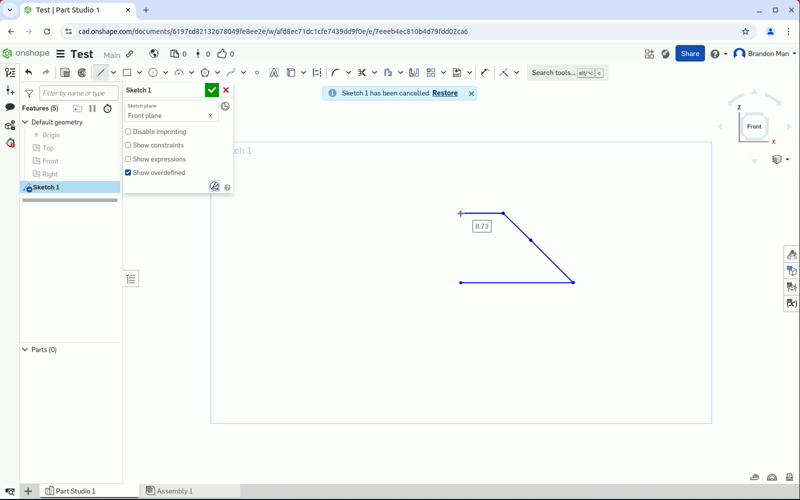
mouse_move(460, 282)
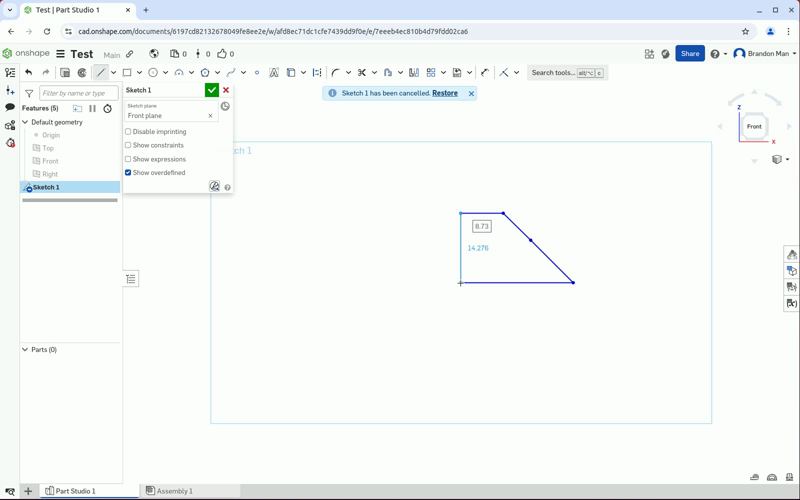
key_up(shift)
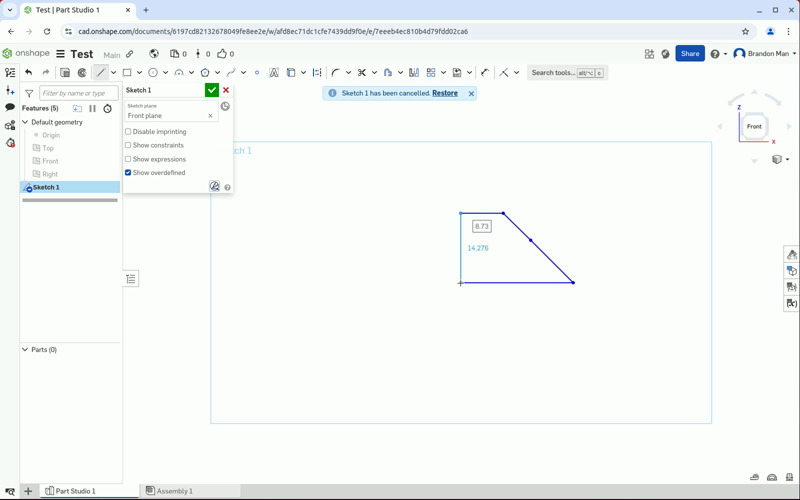
click(460, 282)
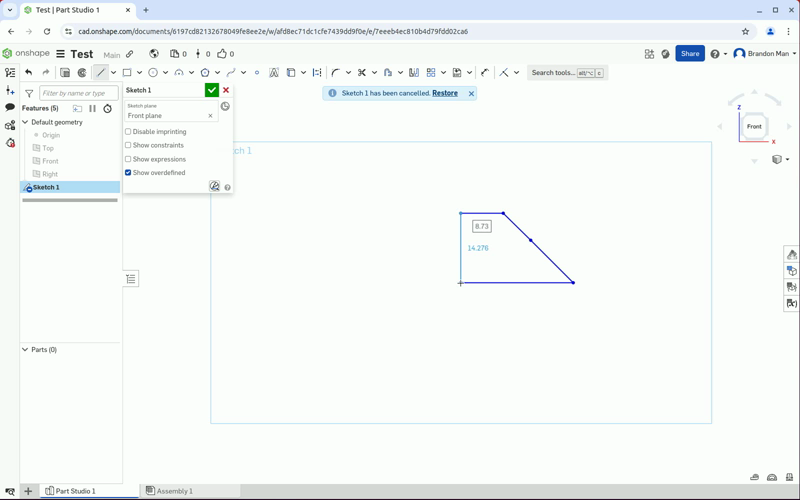
key(esc)
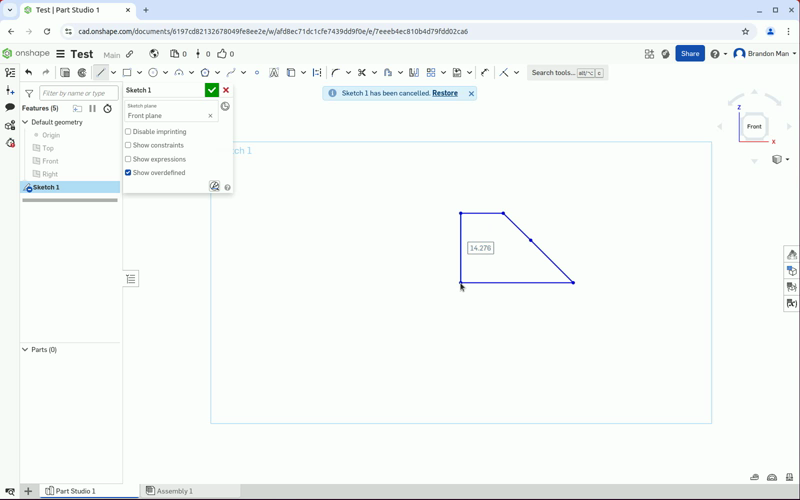
mouse_move(496, 235)
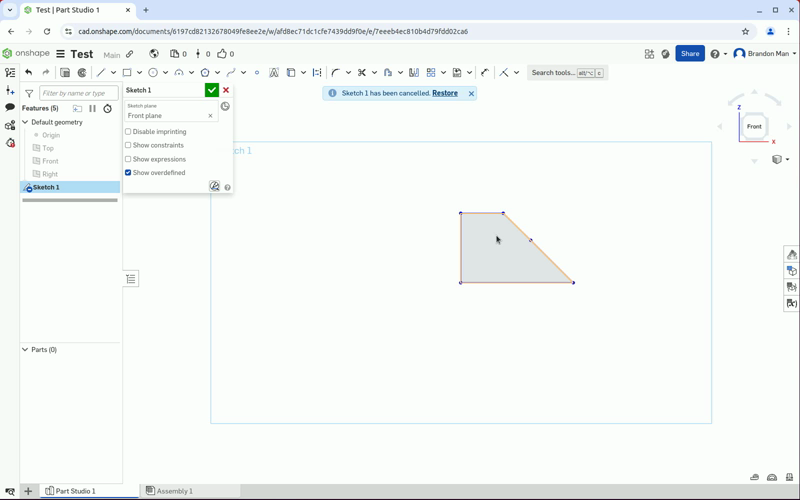
click(496, 235)
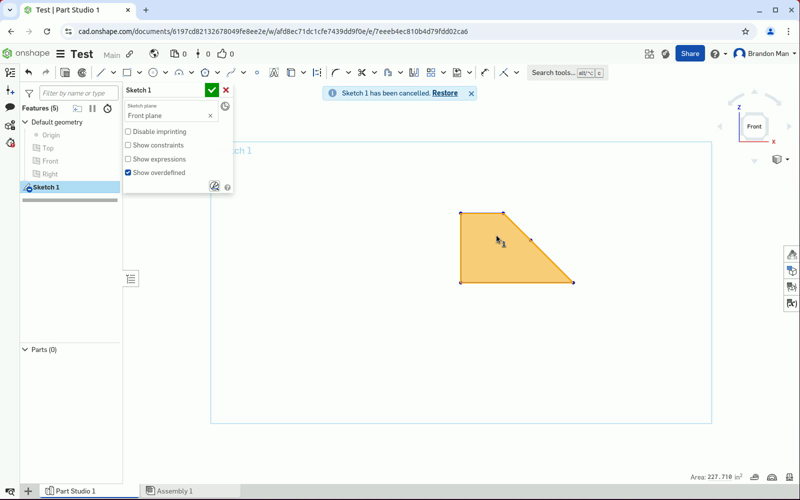
mouse_move(73, 352)
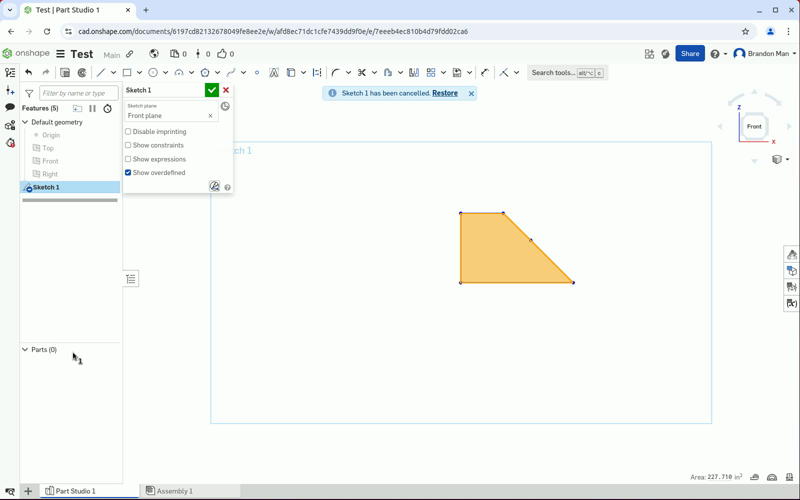
key(shift+y)
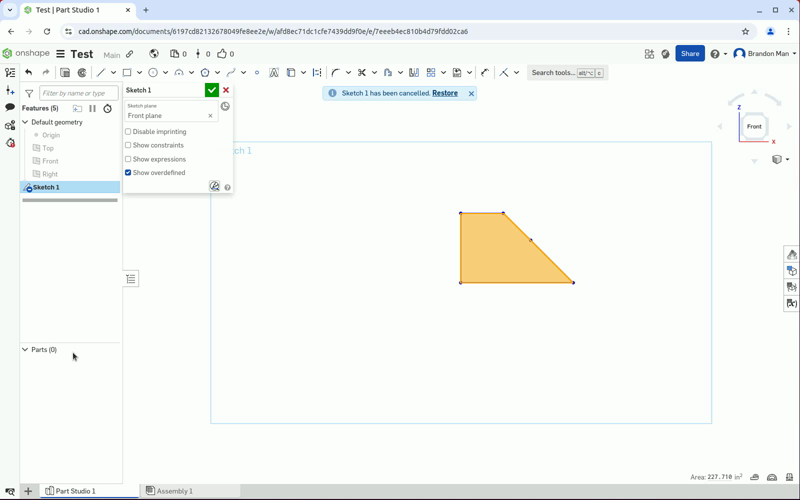
key(shift+e)
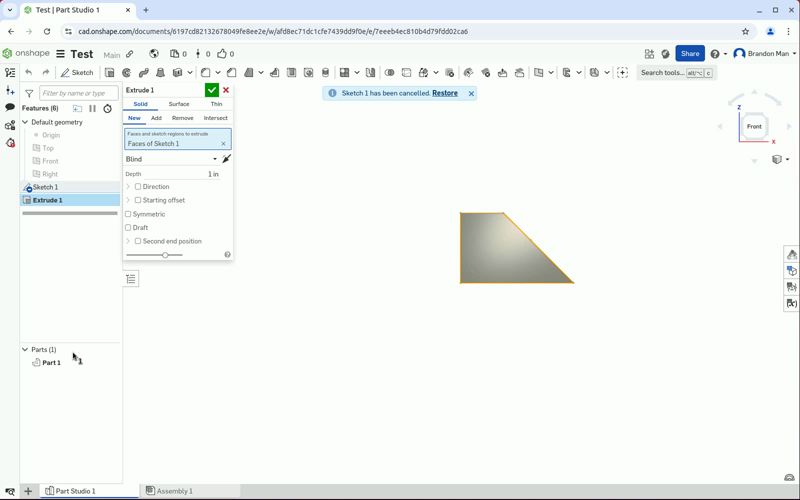
mouse_move(143, 106)
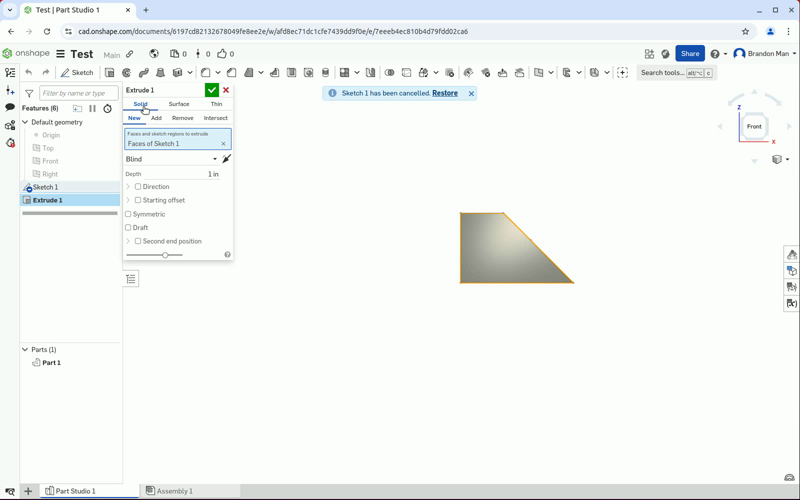
click(143, 106)
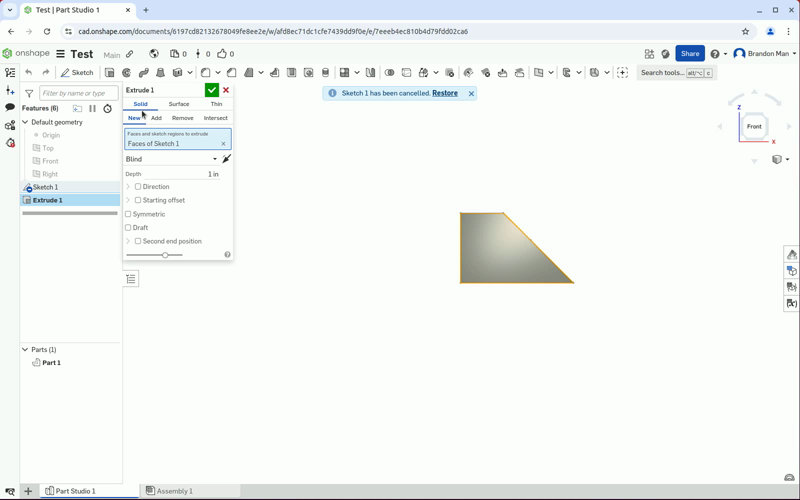
mouse_move(137, 120)
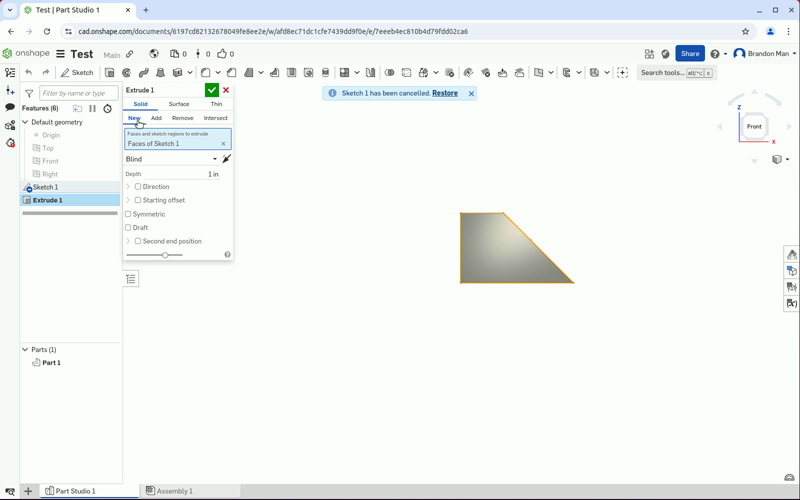
click(137, 120)
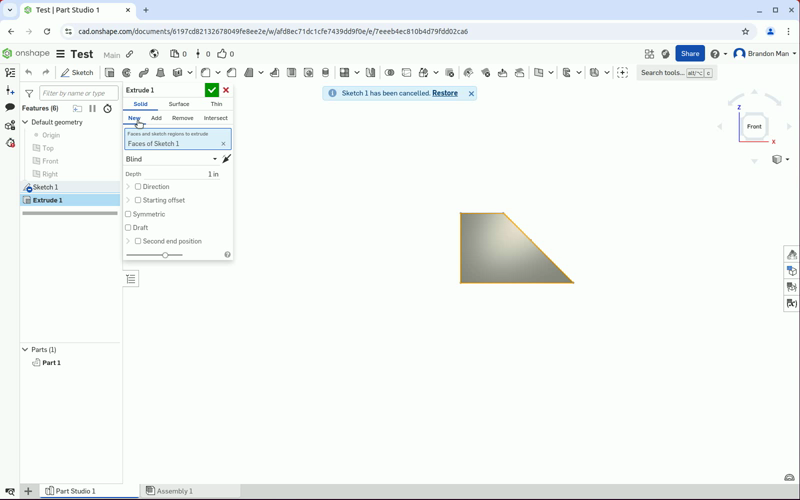
key(tab, 4)
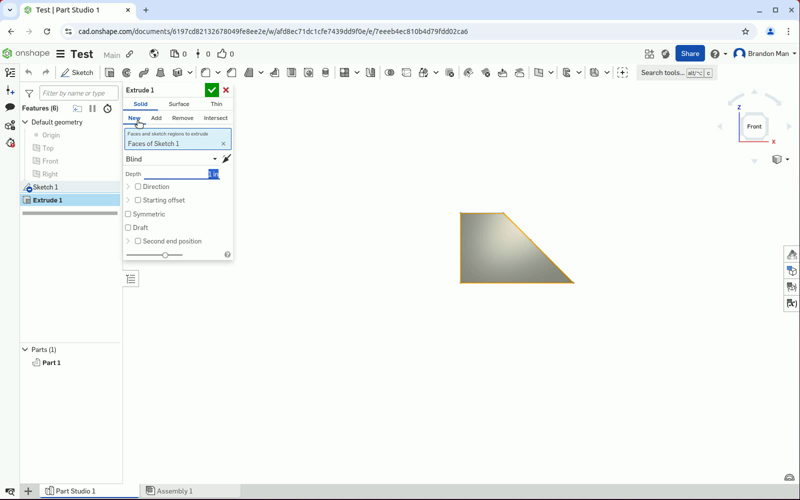
text(11.554)
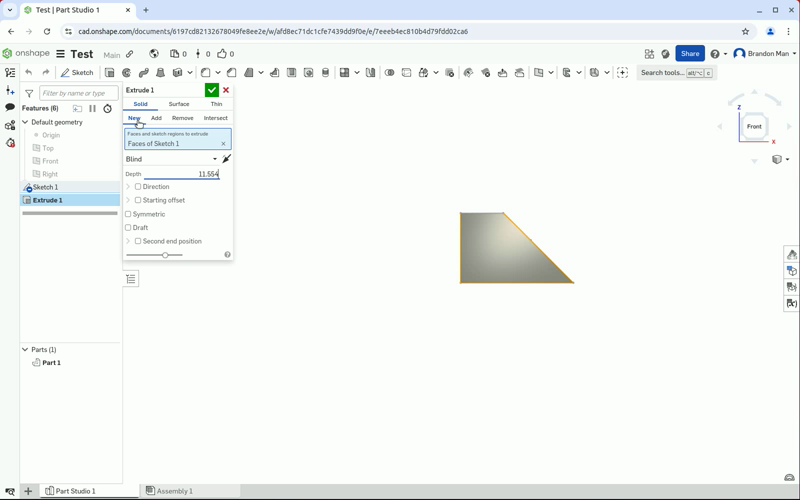
key(enter)
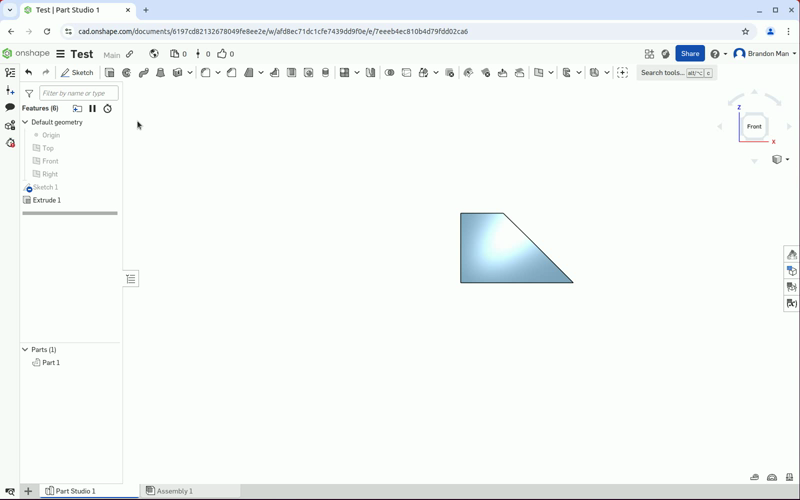
key(shift+h)
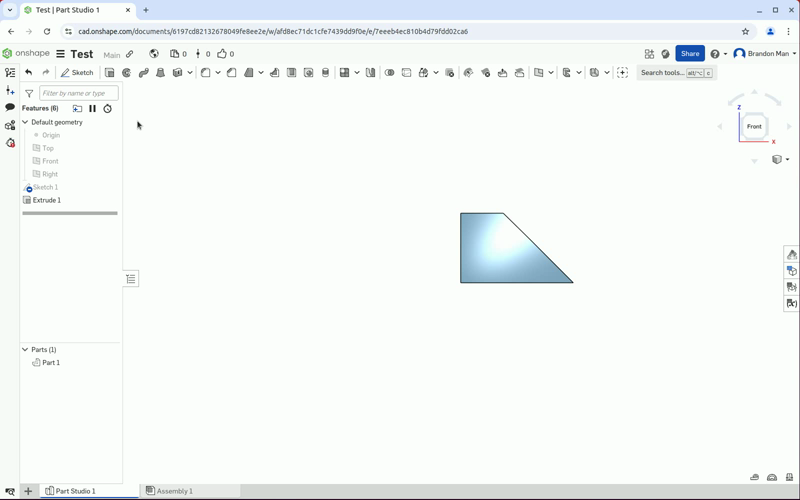
key(shift+h)
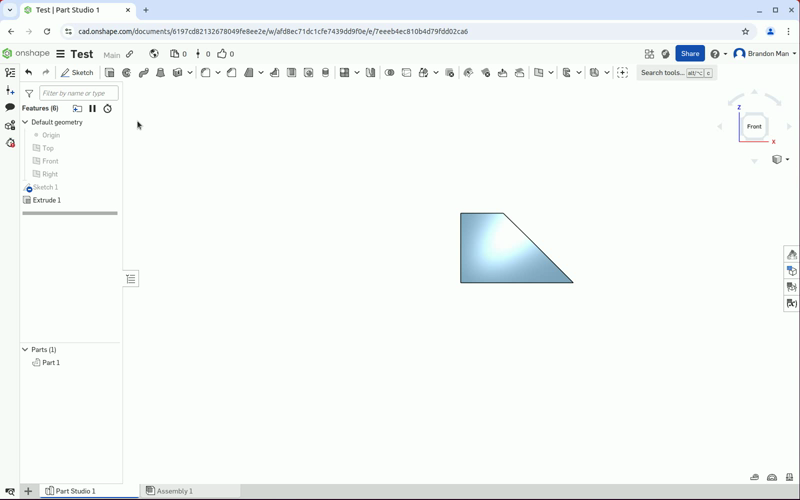
mouse_move(73, 189)
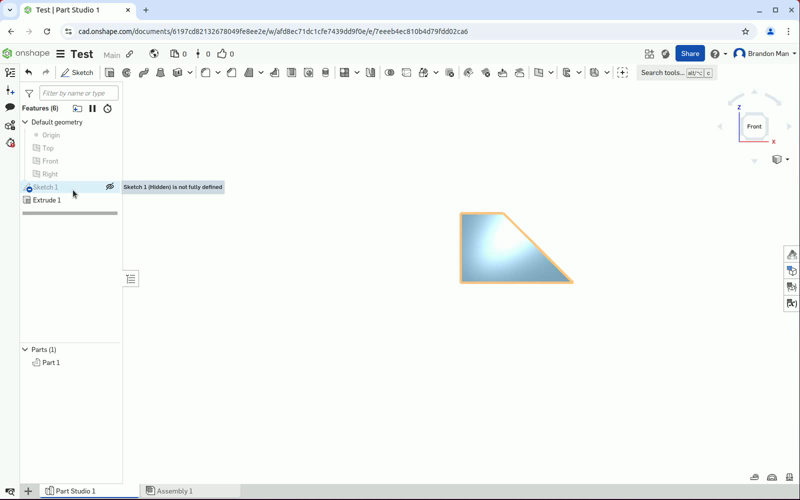
click(73, 189)
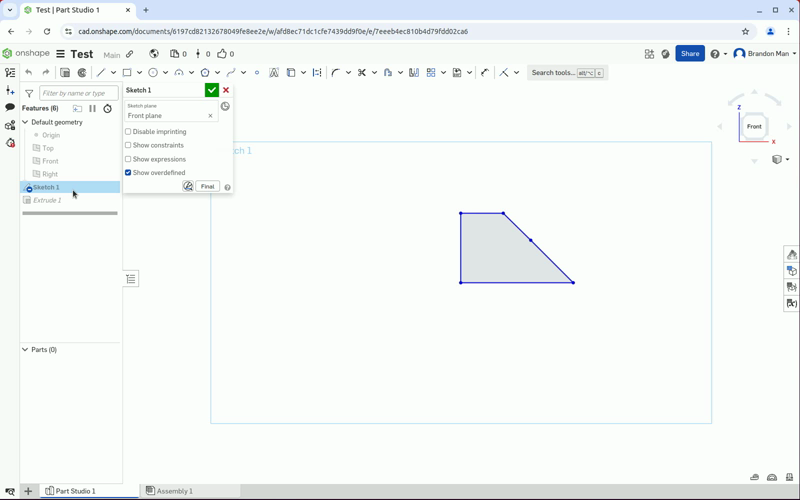
mouse_move(229, 92)
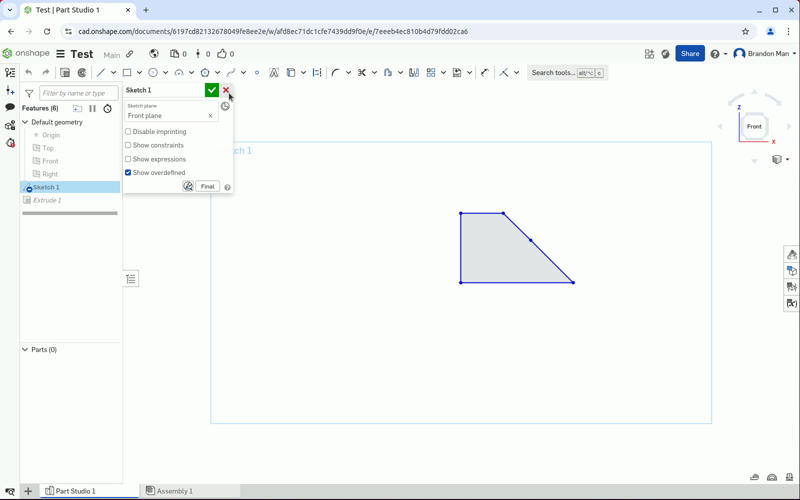
click(229, 92)
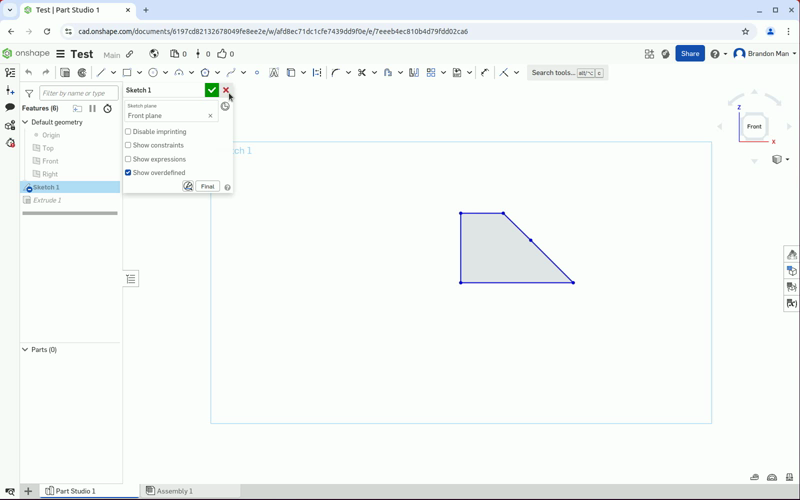
key(shift+s)
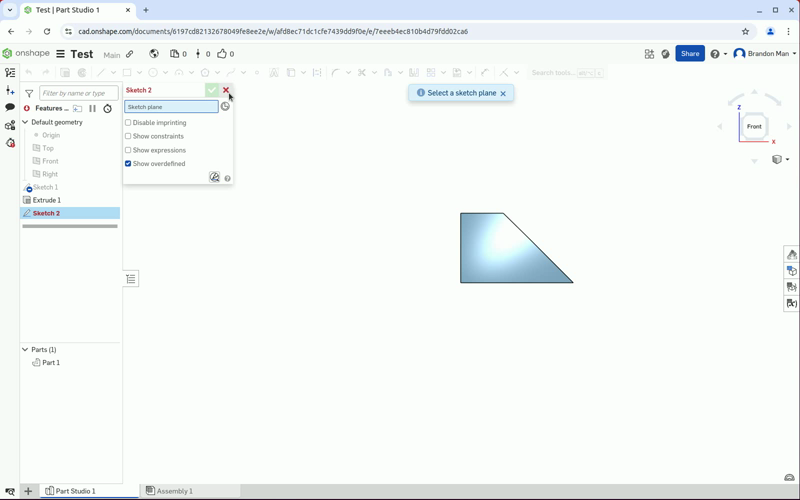
mouse_move(73, 163)
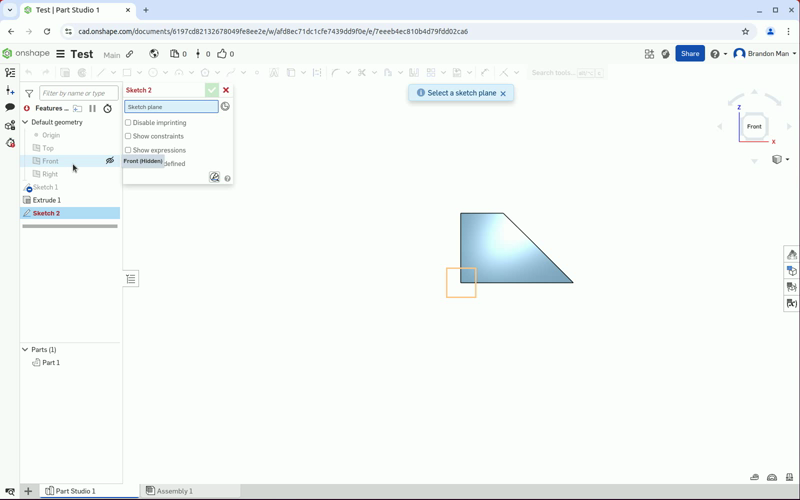
click(73, 163)
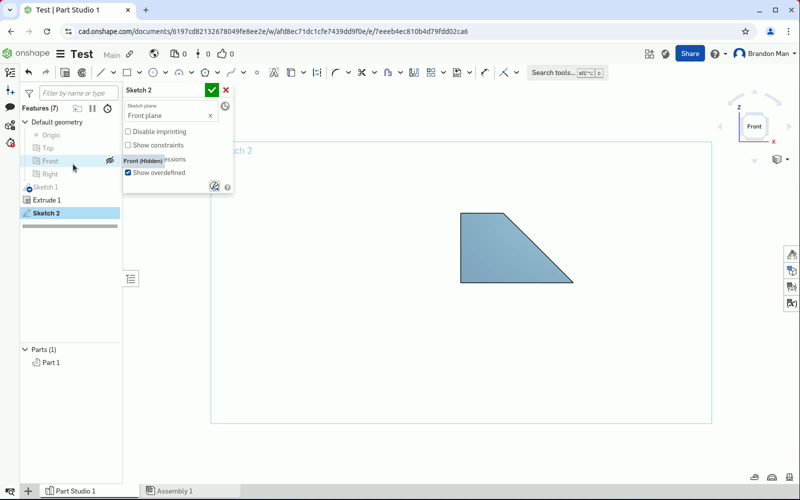
mouse_move(73, 352)
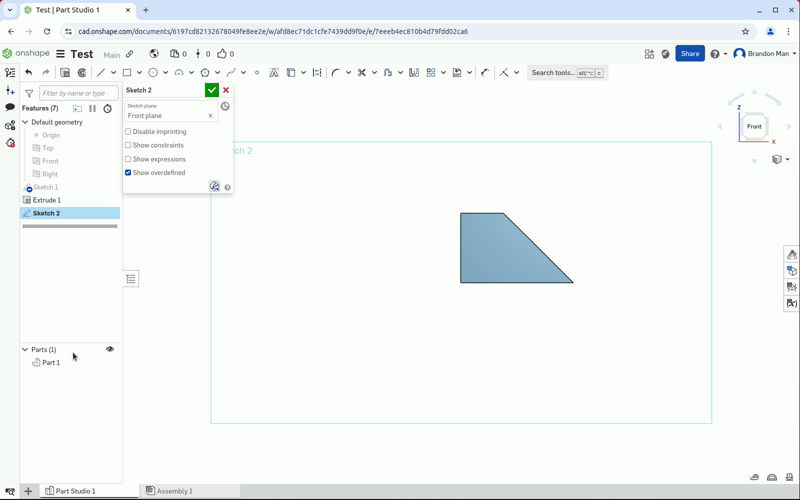
key(y)
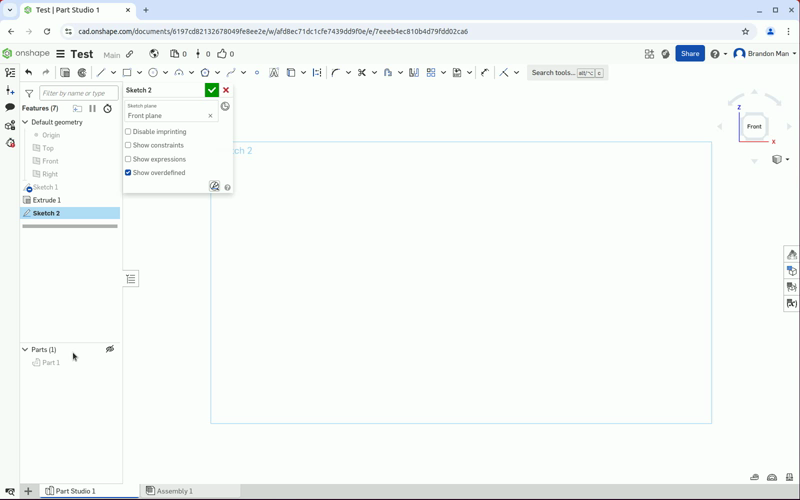
key(l)
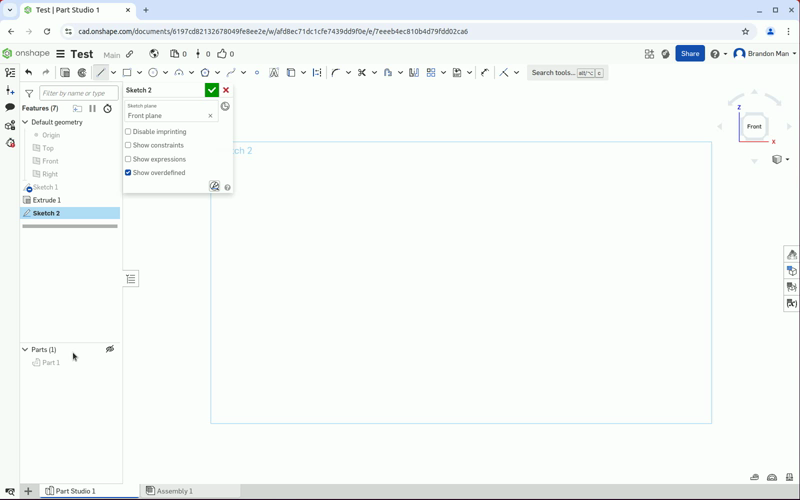
key_down(shift)
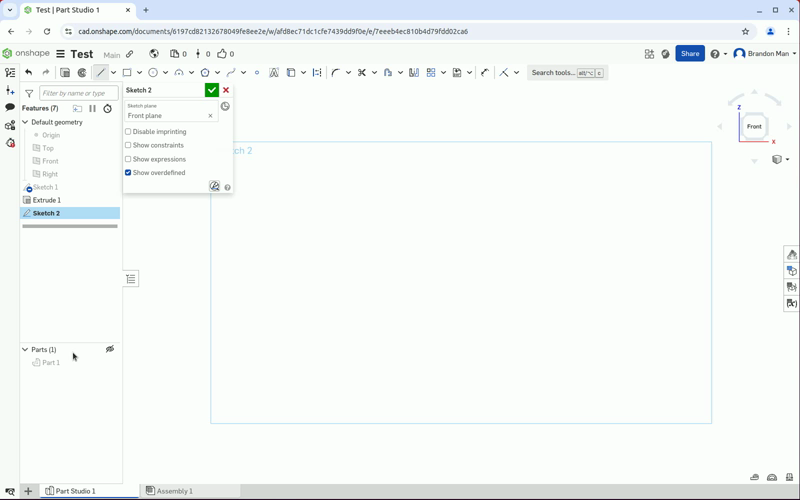
mouse_move(531, 240)
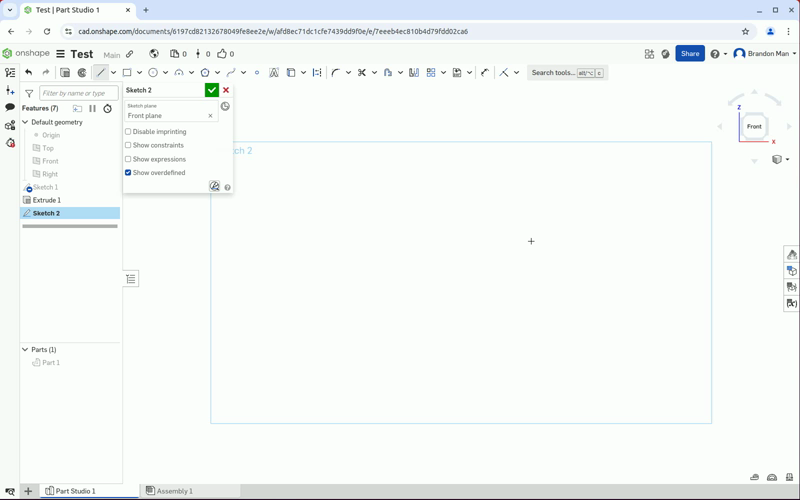
click(531, 240)
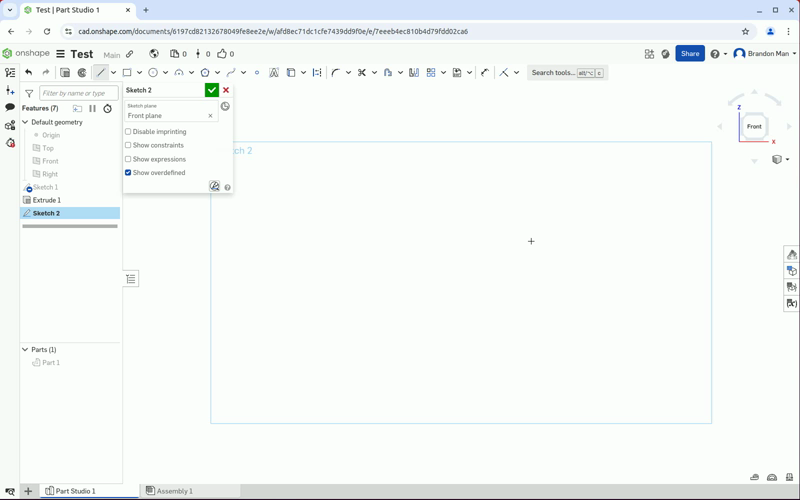
key_up(shift)
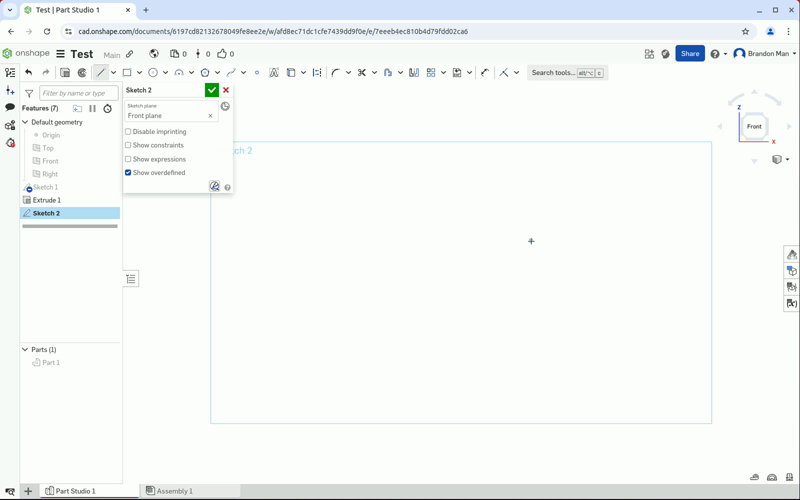
key_down(shift)
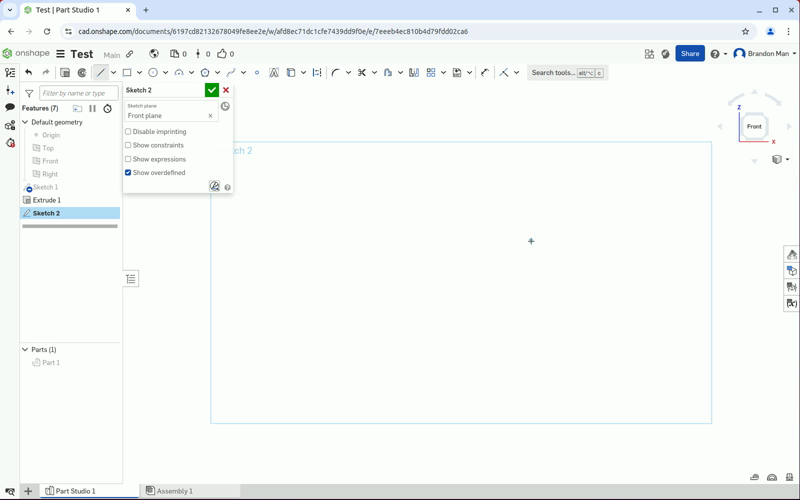
mouse_move(574, 283)
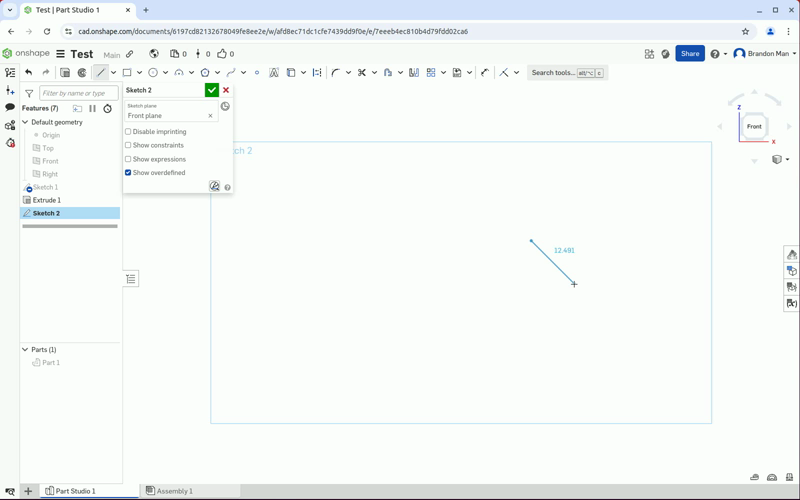
click(574, 283)
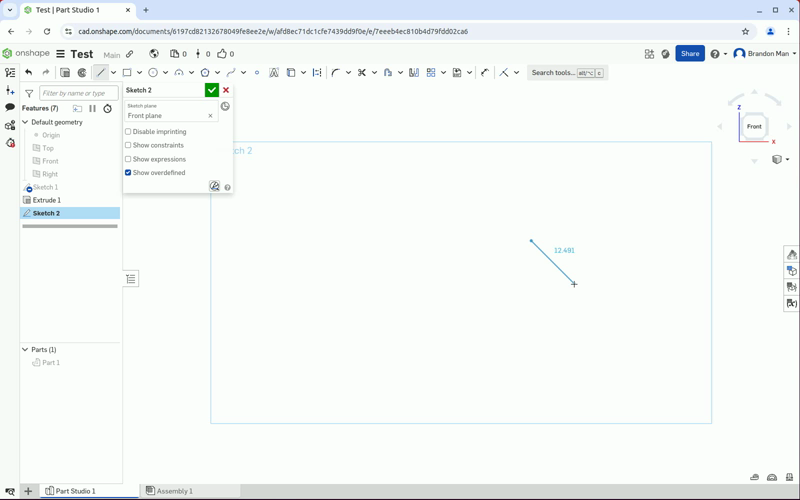
key_up(shift)
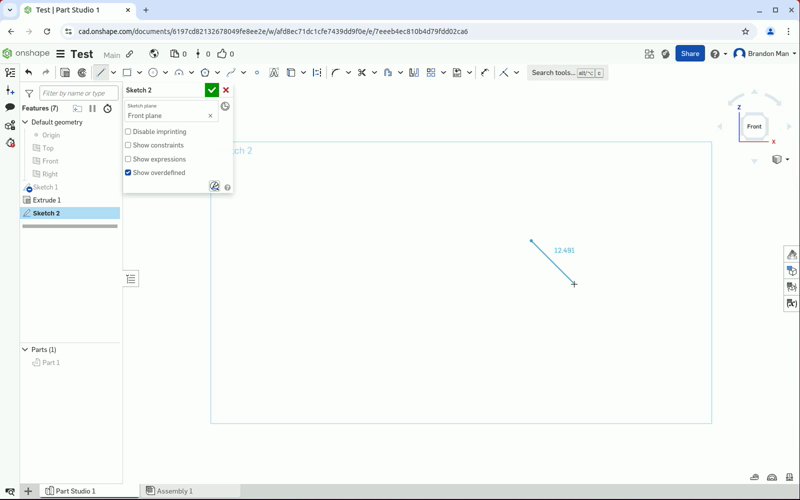
key_down(shift)
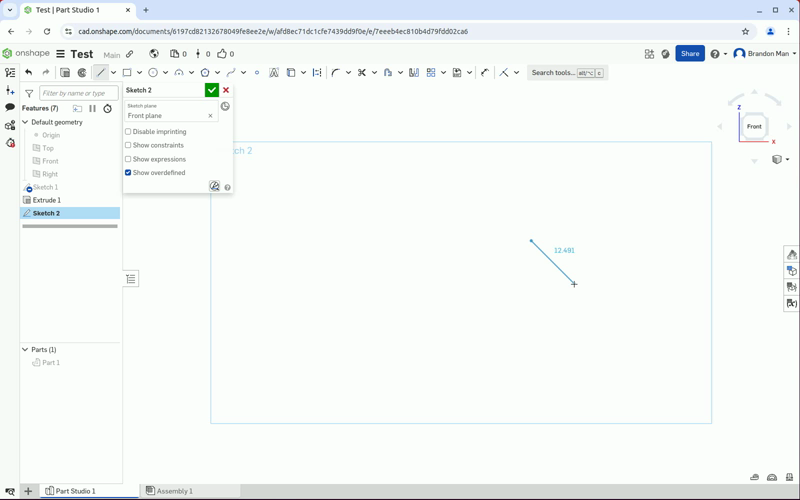
mouse_move(589, 283)
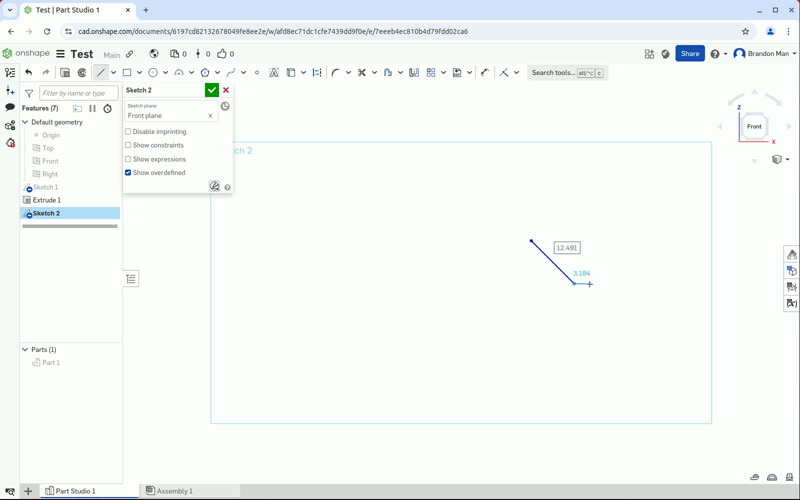
mouse_move(574, 240)
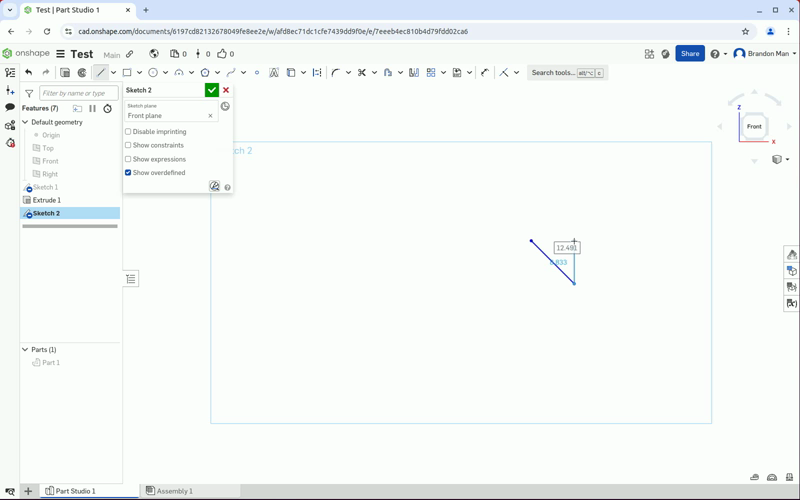
click(574, 240)
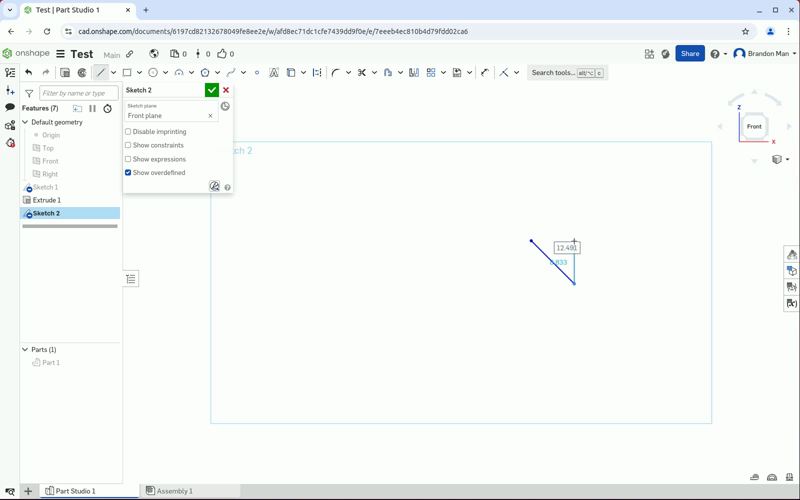
key_up(shift)
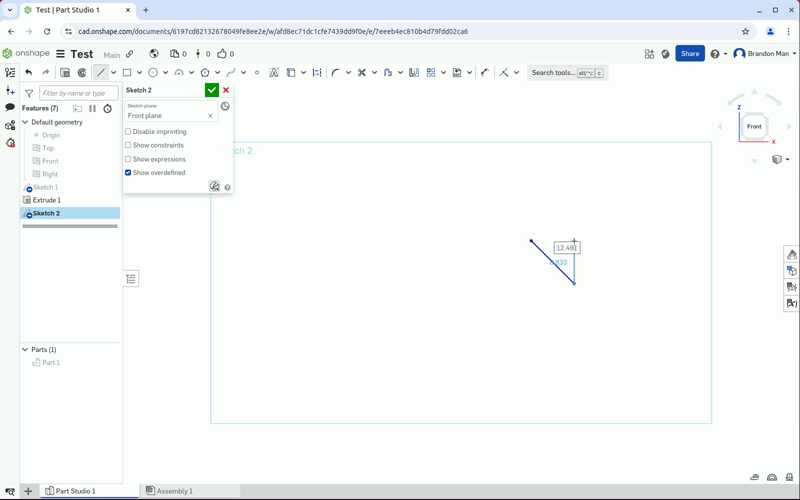
mouse_move(589, 240)
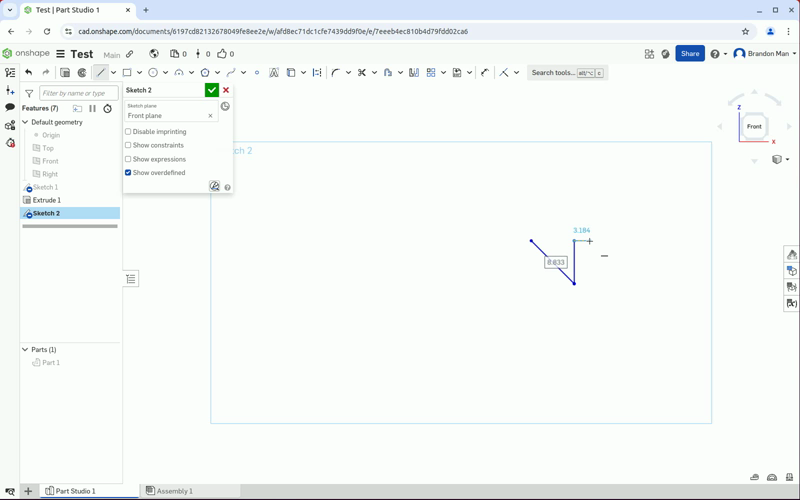
key_down(shift)
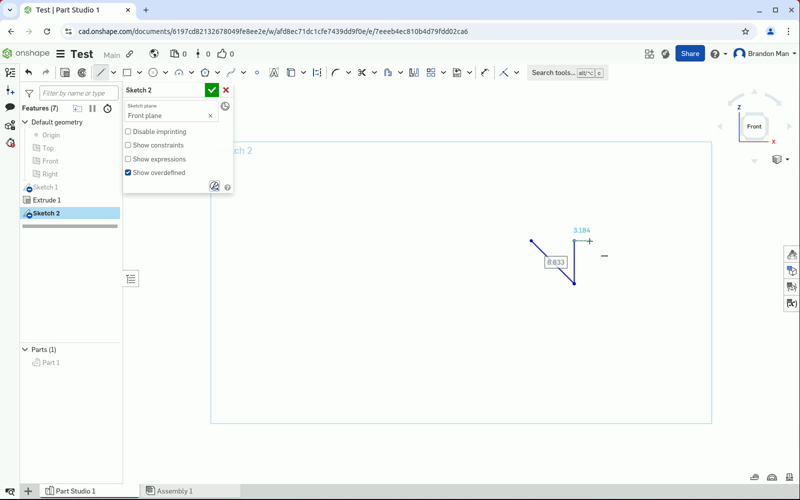
mouse_move(531, 240)
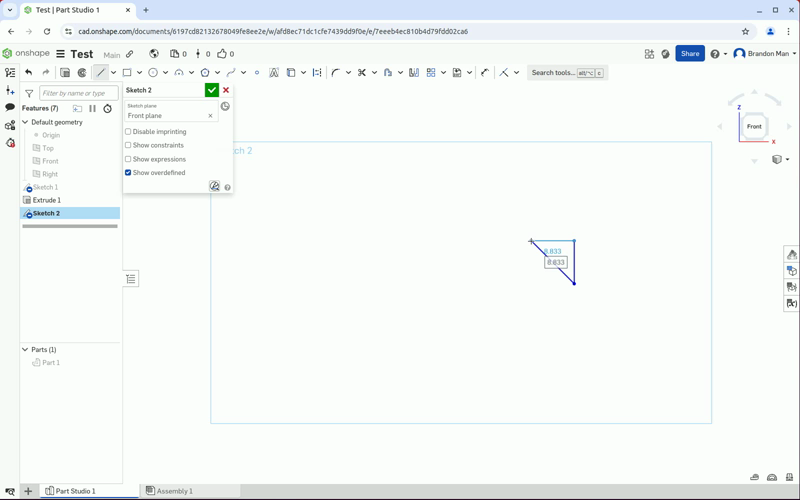
key_up(shift)
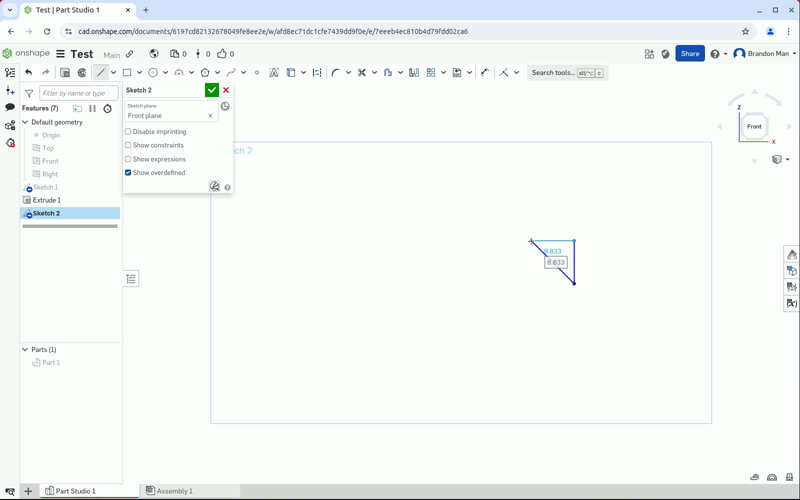
click(531, 240)
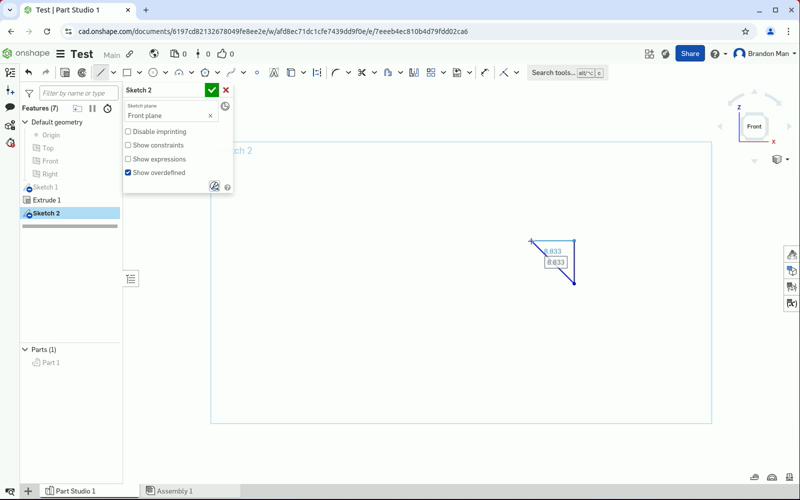
key(esc)
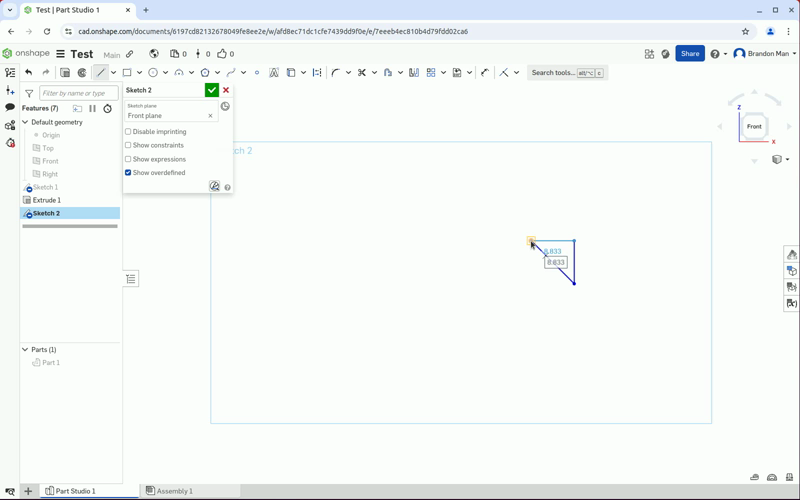
mouse_move(569, 246)
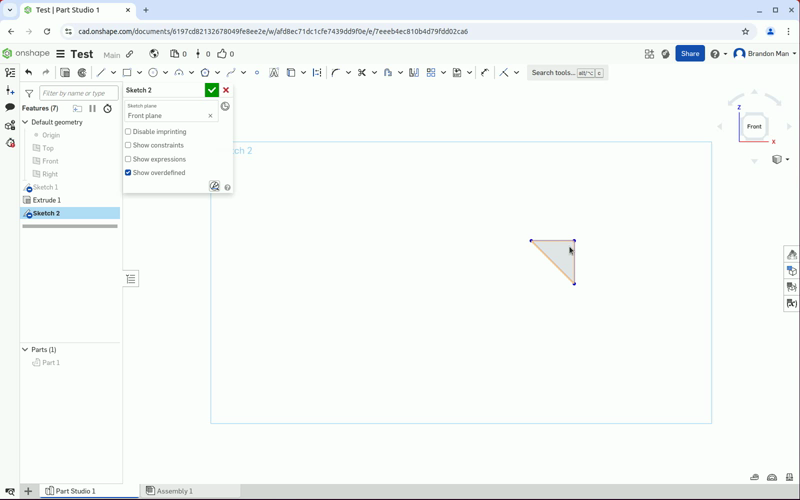
scroll(6)
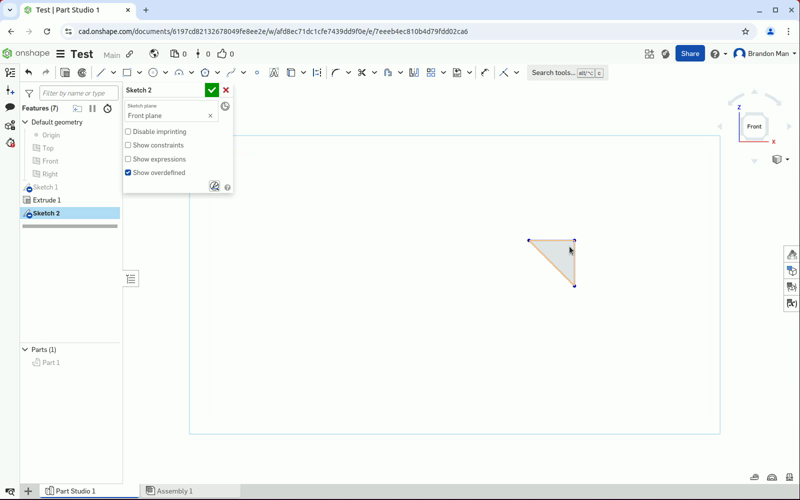
scroll(6)
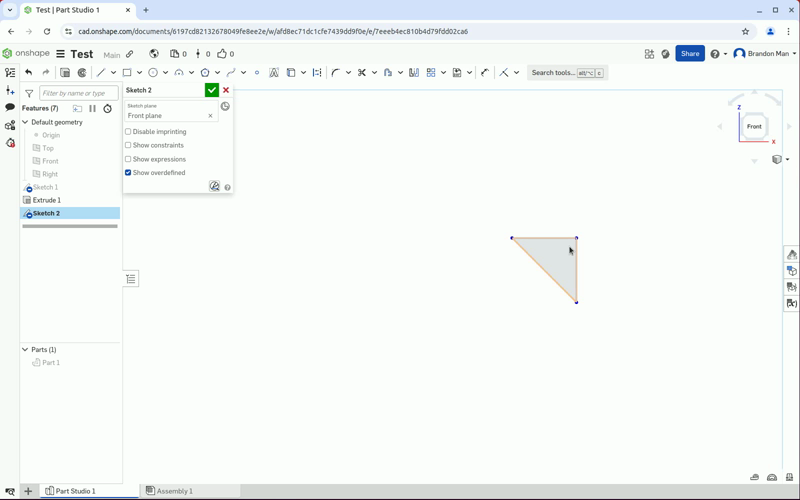
scroll(6)
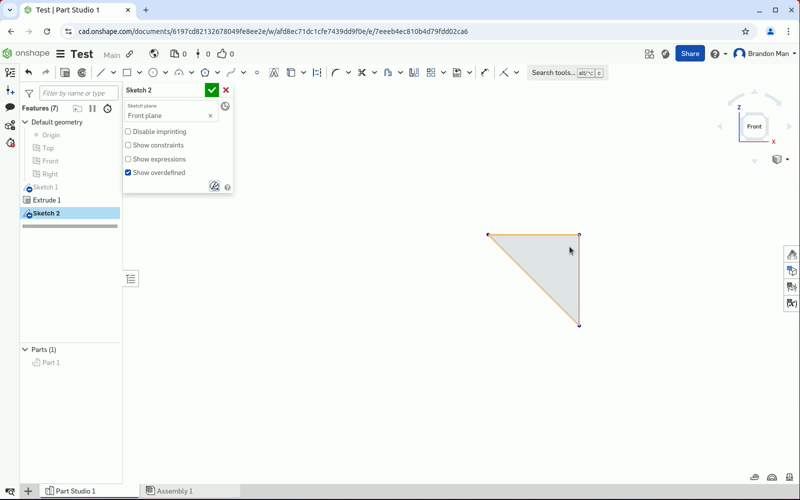
scroll(6)
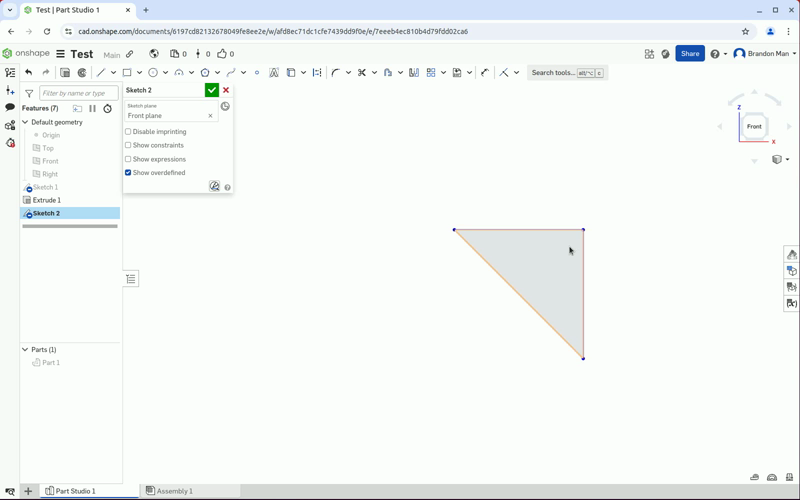
scroll(6)
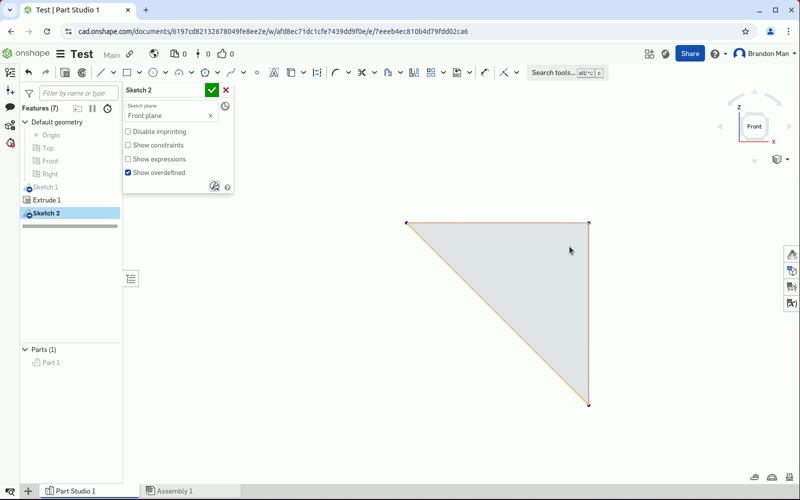
scroll(6)
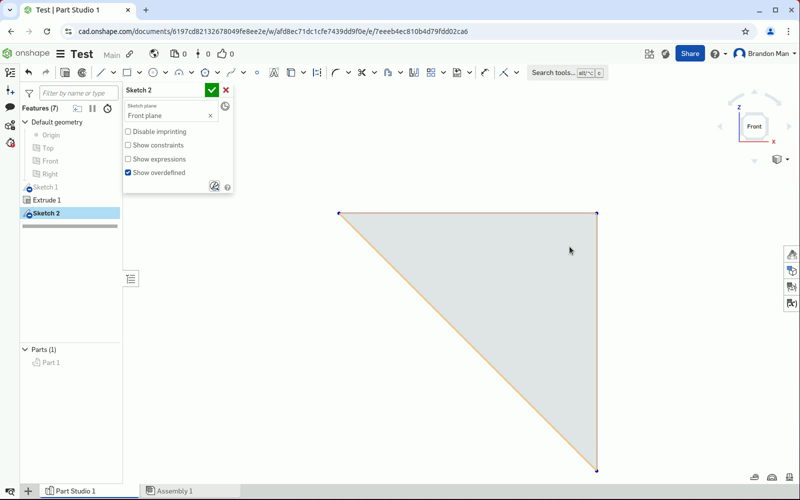
scroll(6)
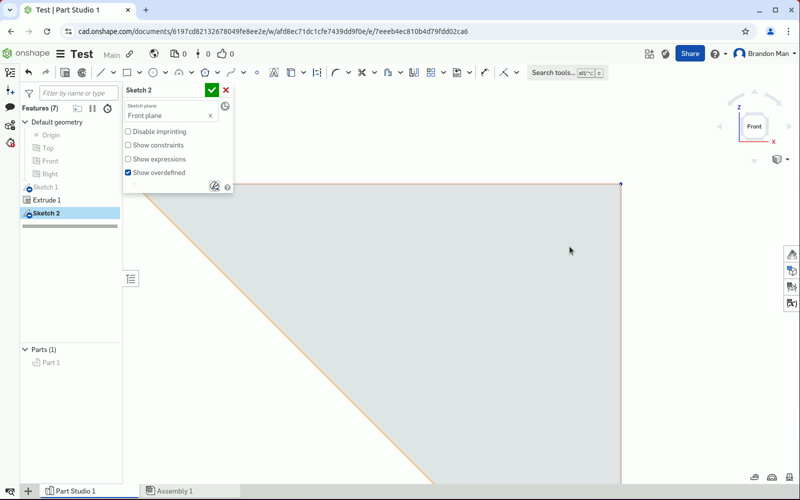
click(569, 246)
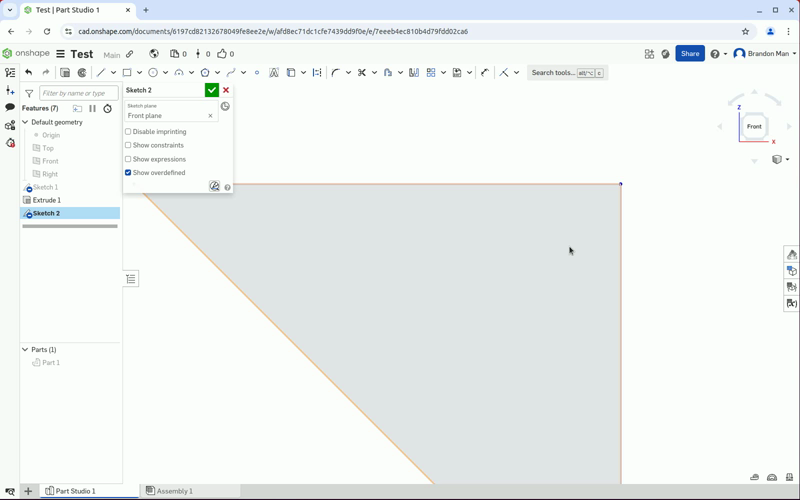
scroll(-6)
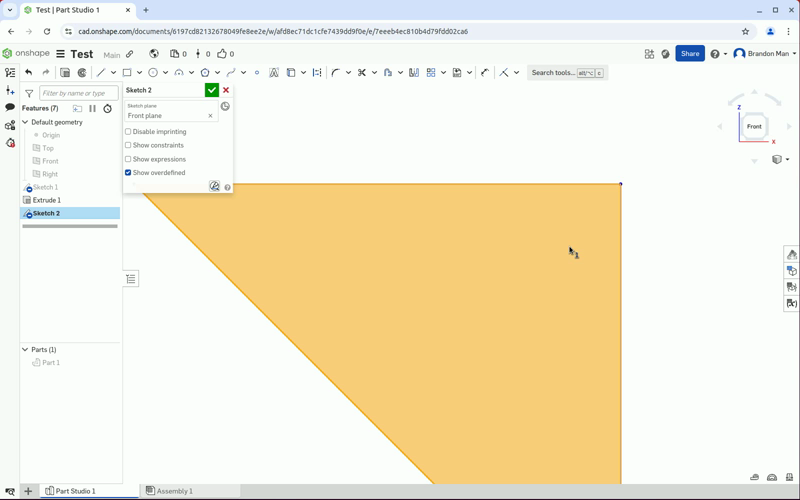
scroll(-6)
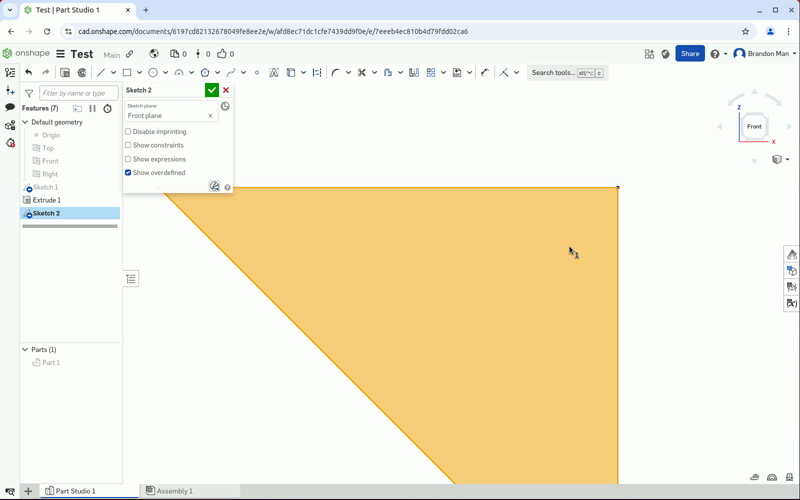
scroll(-6)
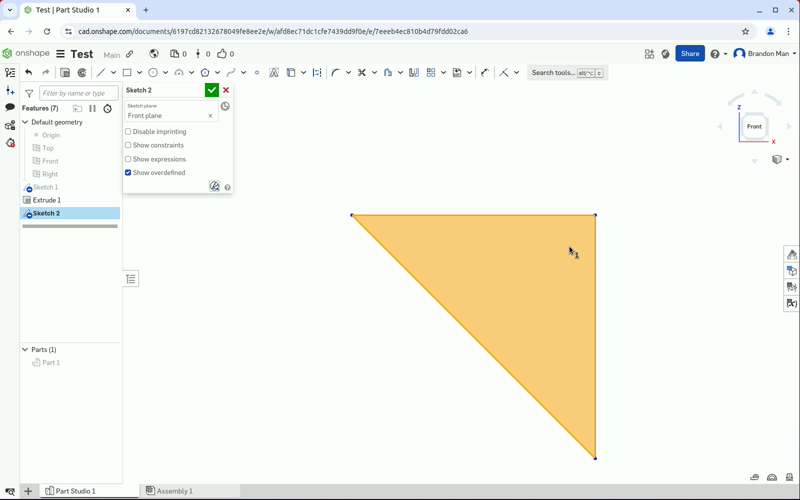
scroll(-6)
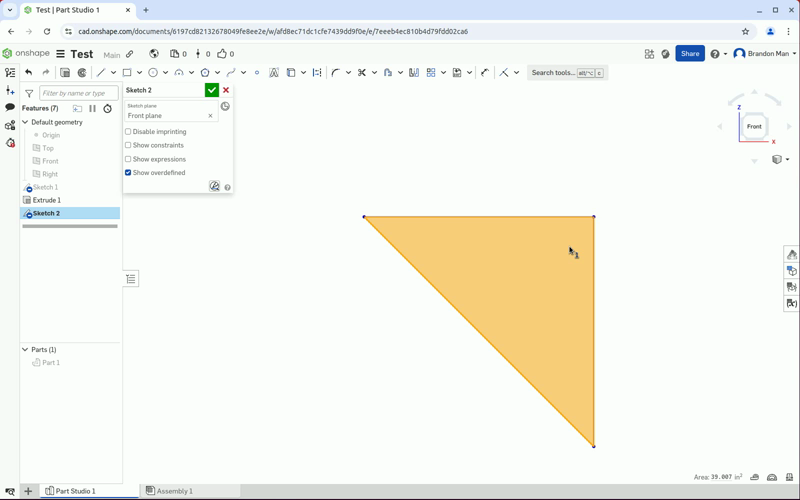
scroll(-6)
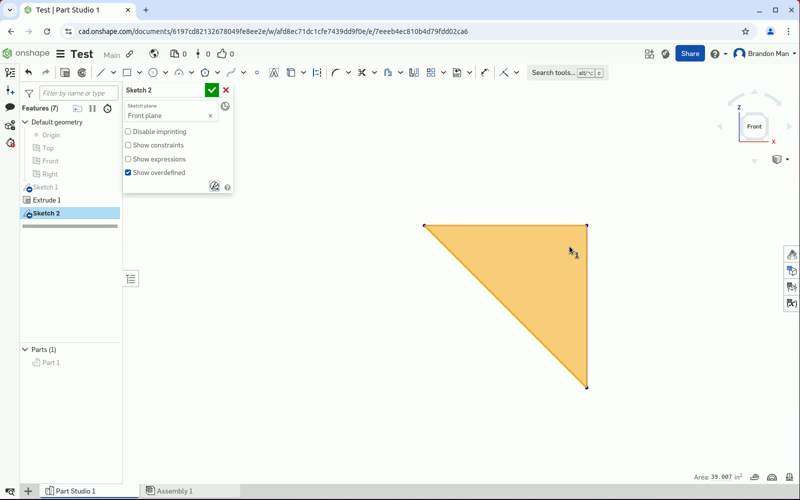
scroll(-6)
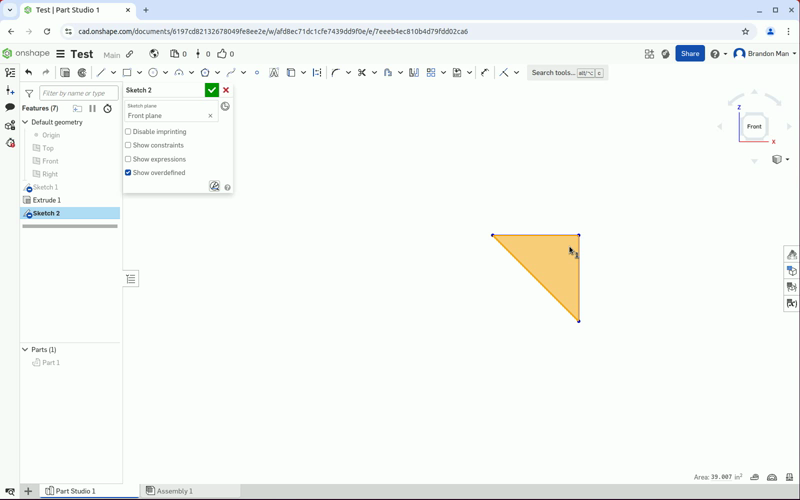
scroll(-6)
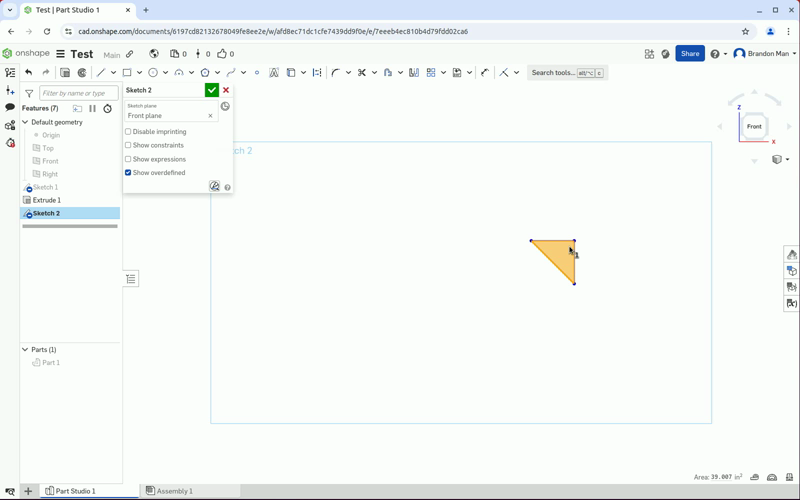
mouse_move(73, 352)
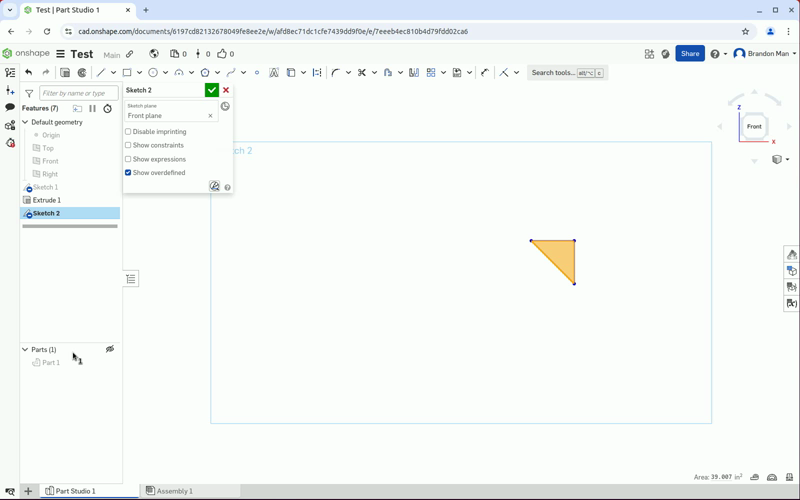
key(shift+y)
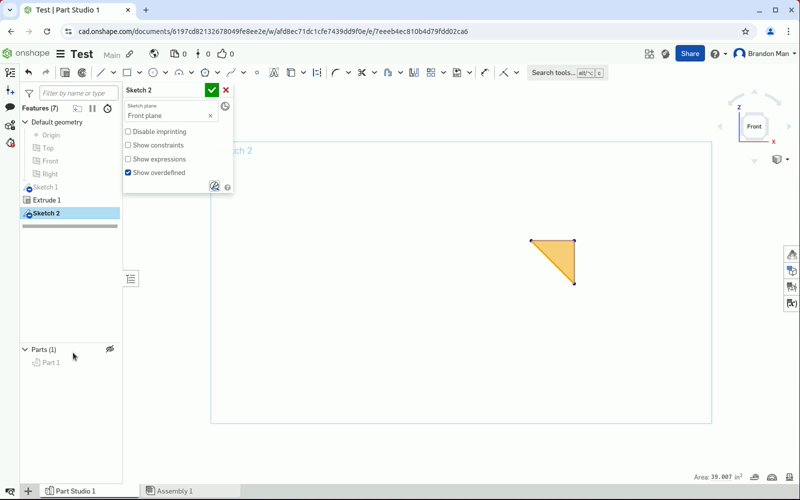
key(shift+e)
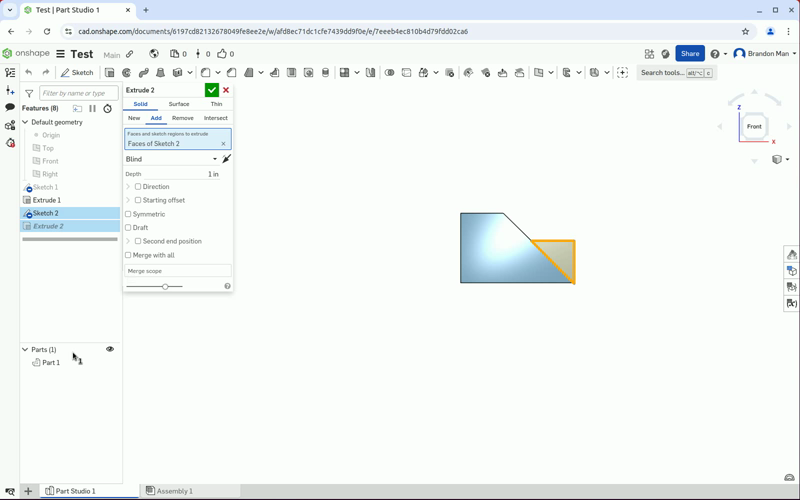
mouse_move(143, 106)
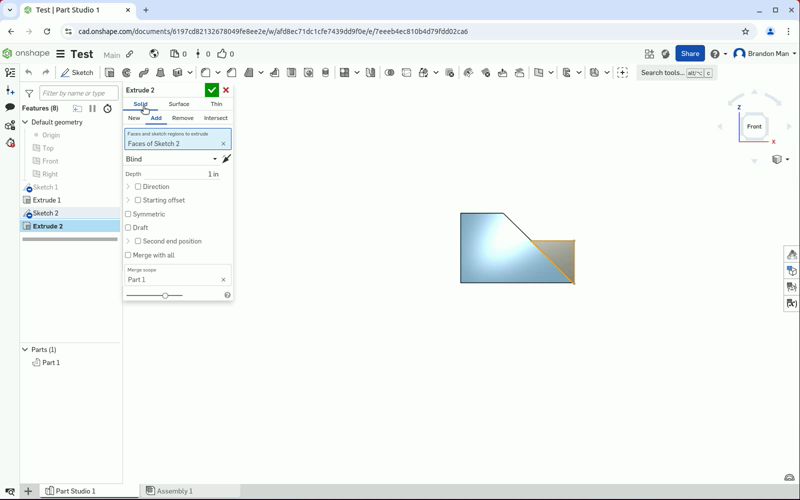
click(143, 106)
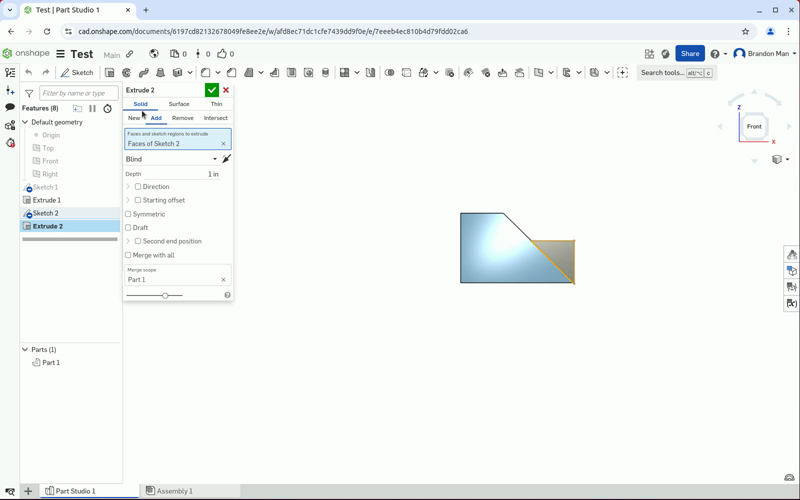
mouse_move(137, 120)
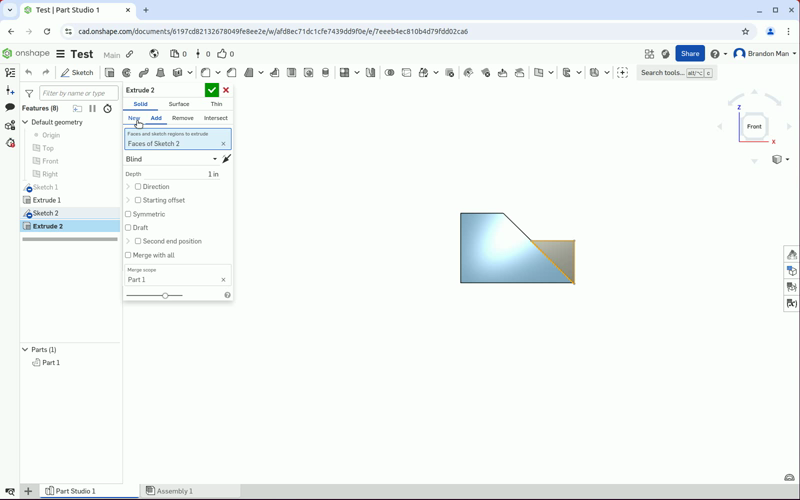
click(137, 120)
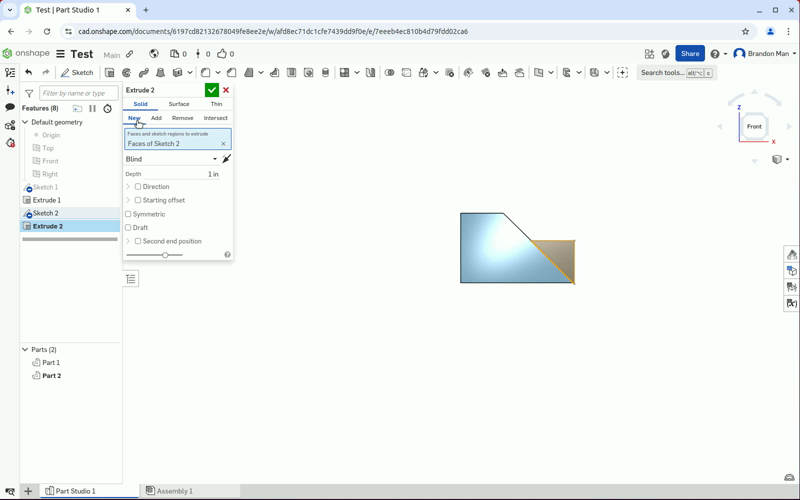
key(tab, 4)
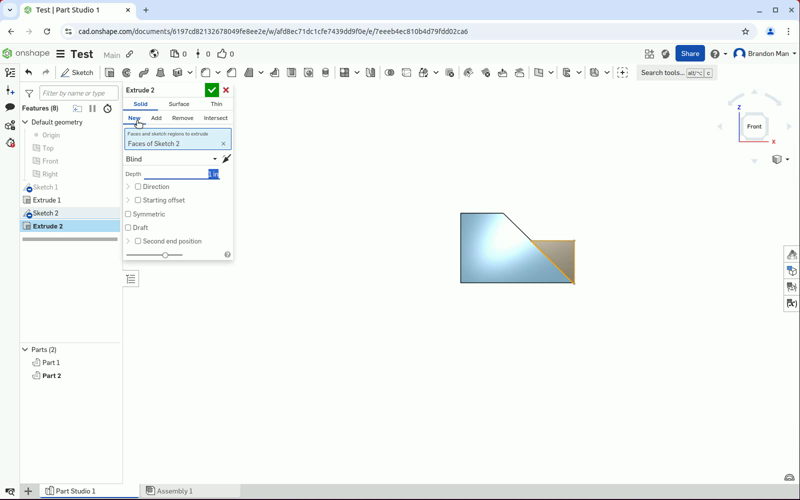
text(11.554)
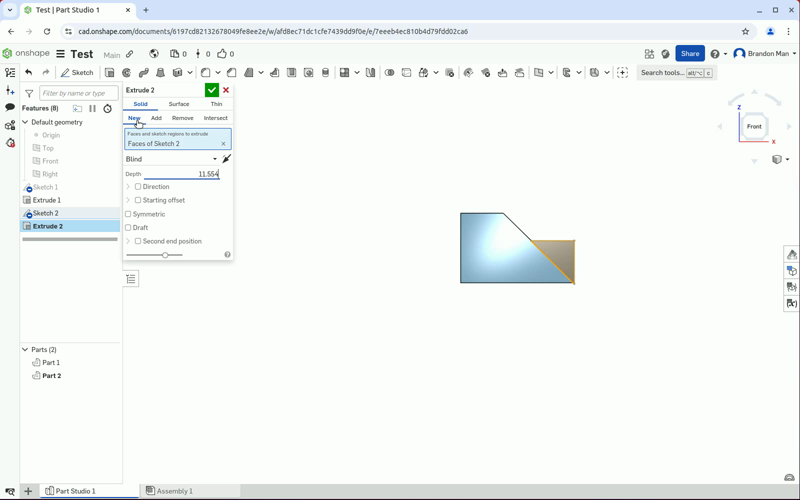
key(enter)
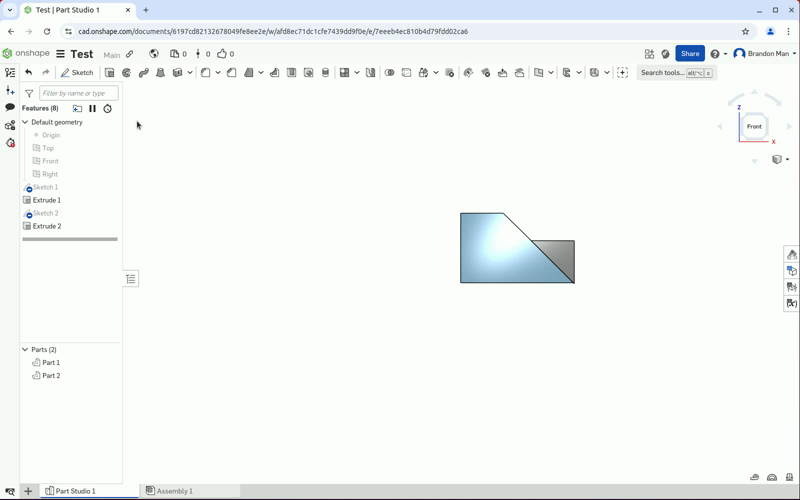
key(shift+h)
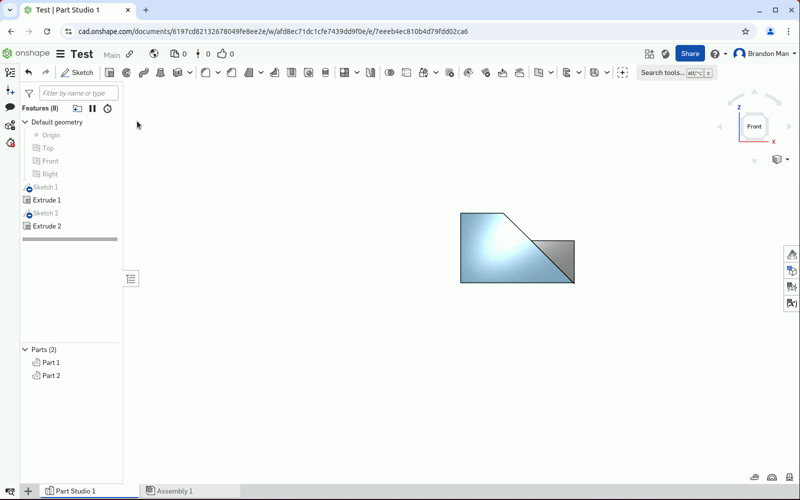
key(shift+h)
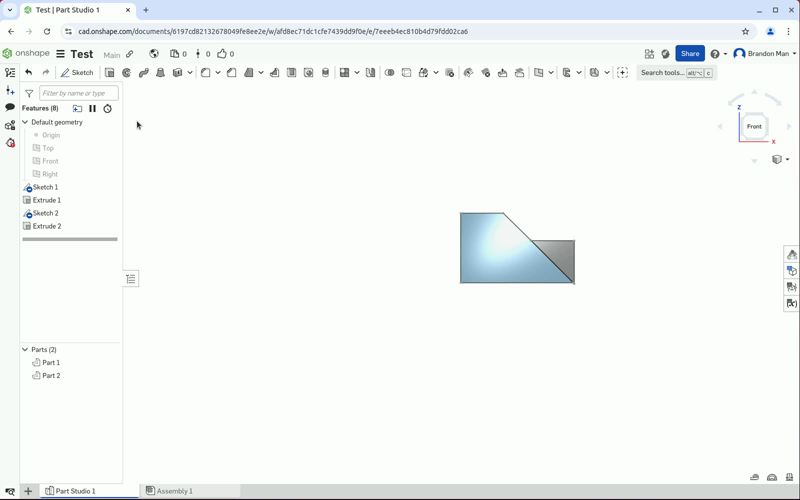
key(shift+7)
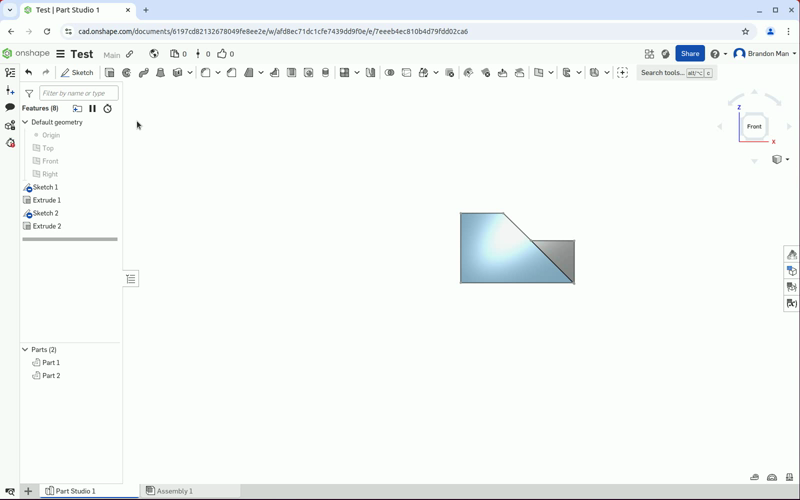
key(left, 2)
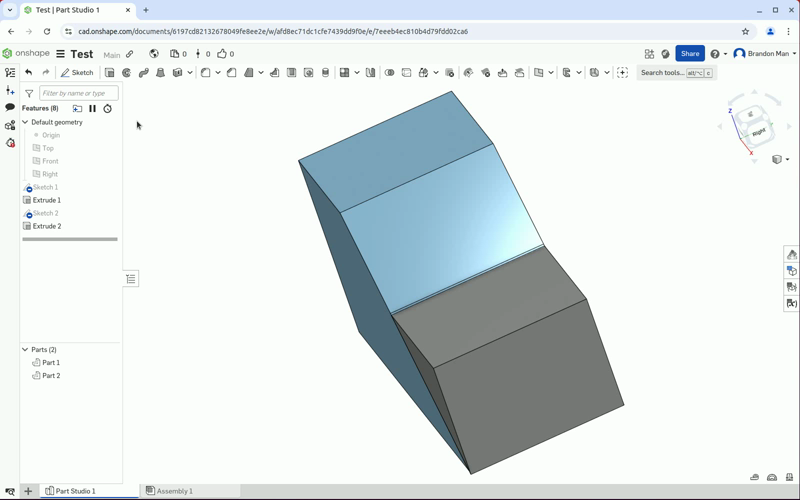
key(down, 2)
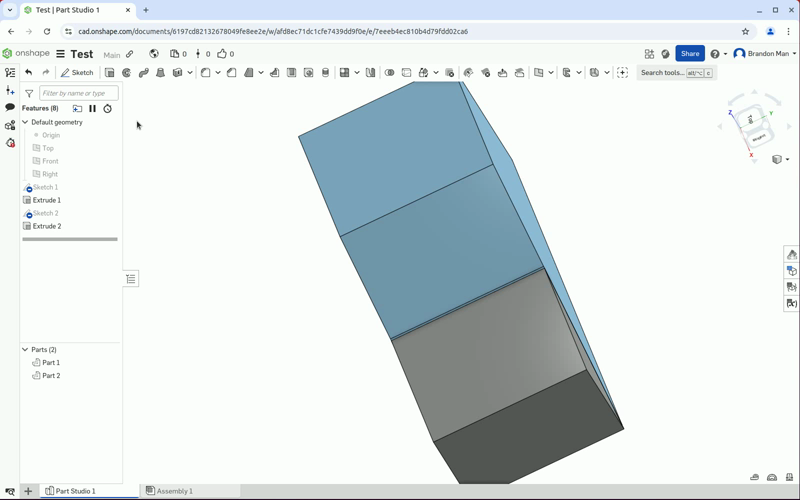
key(up, 2)
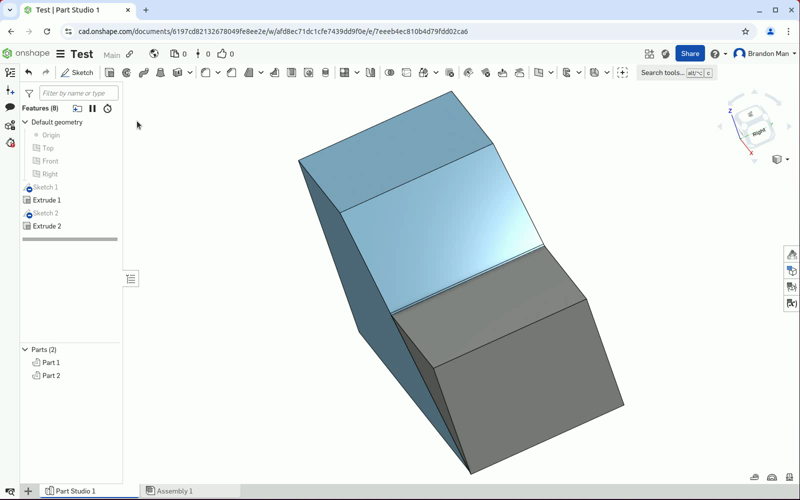
key(right, 2)
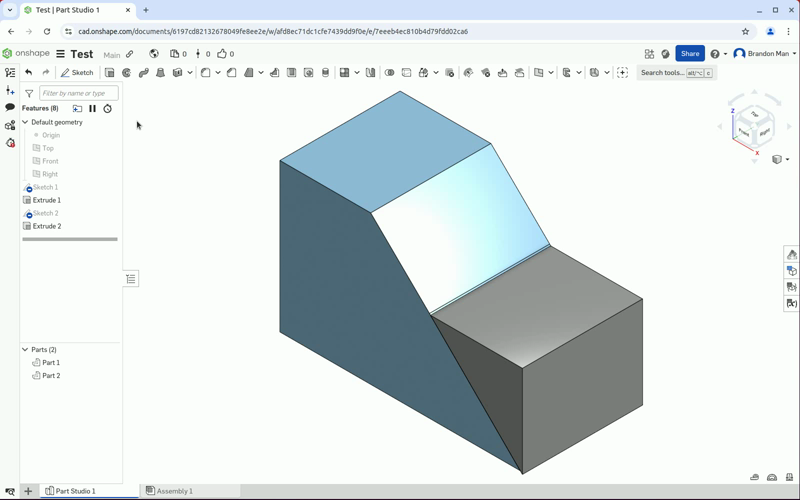
mouse_move(73, 189)
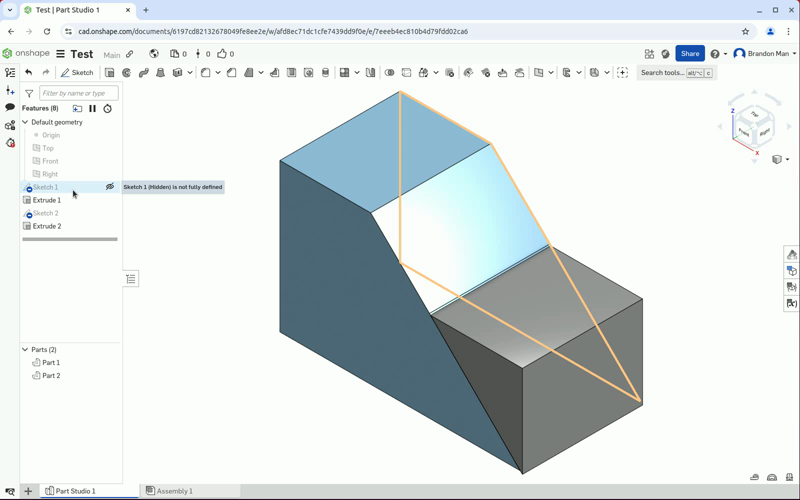
click(73, 189)